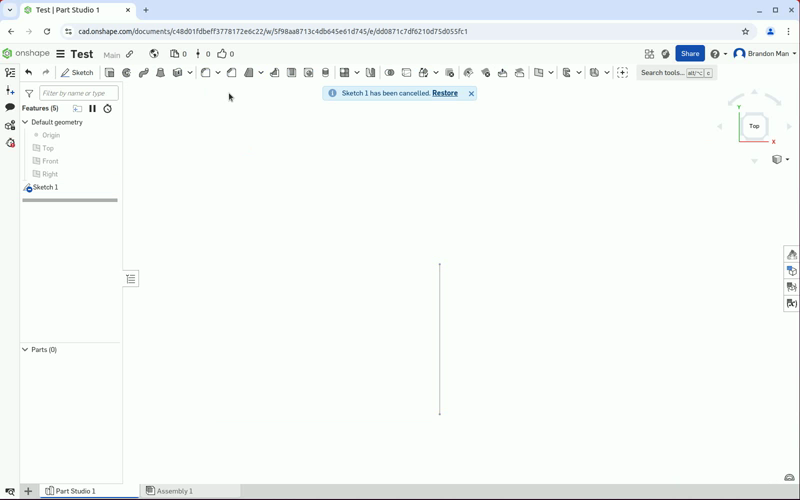
key(shift+h)
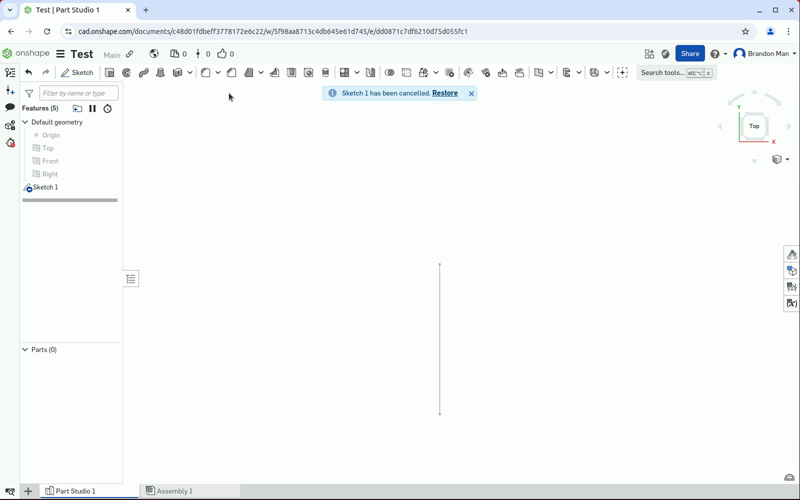
key(shift+s)
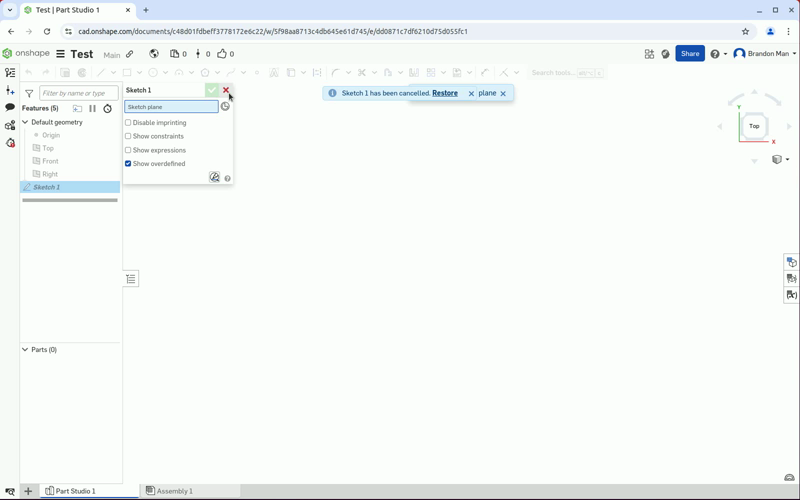
mouse_move(73, 150)
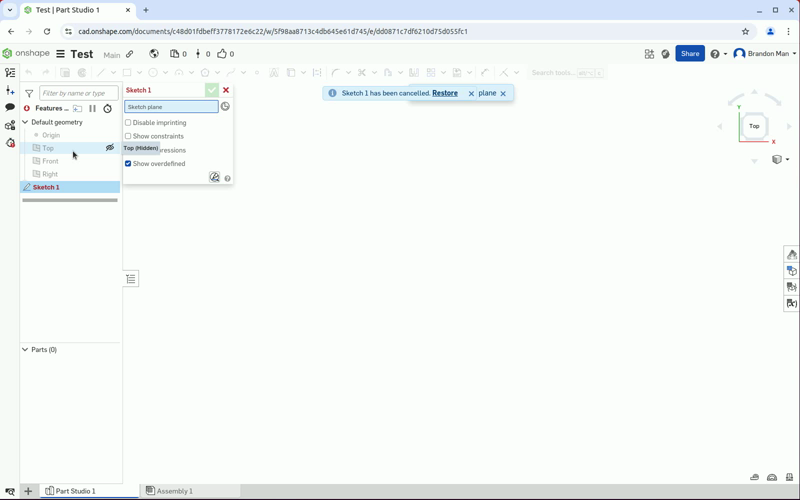
click(73, 150)
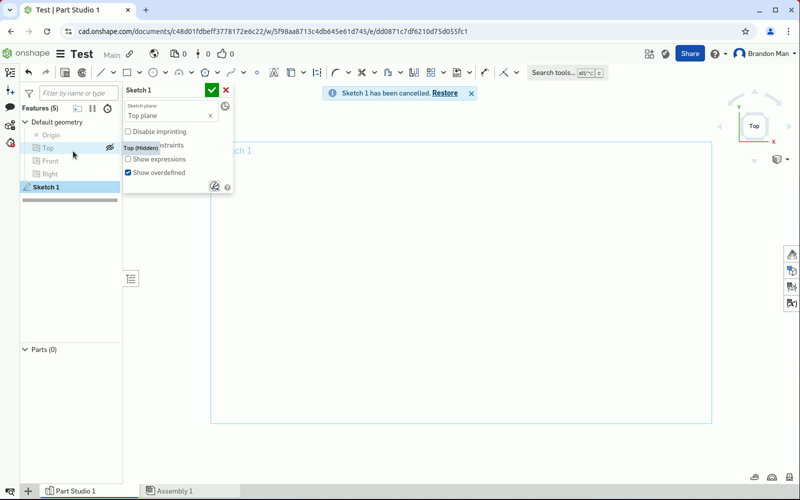
mouse_move(73, 352)
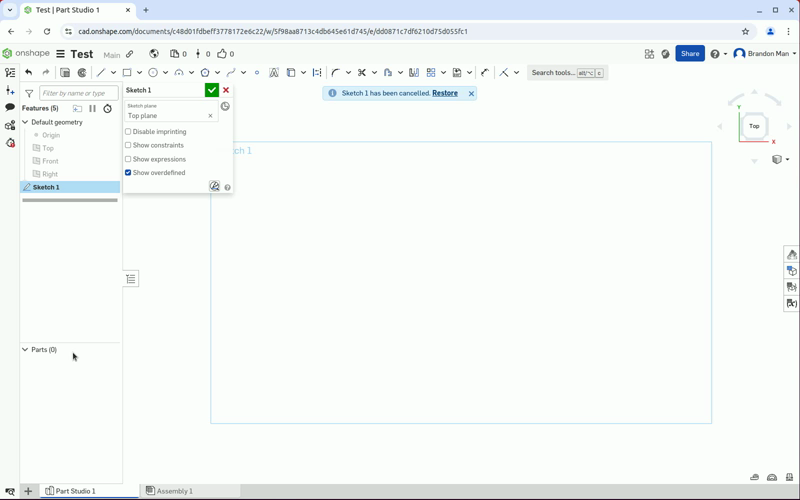
key(y)
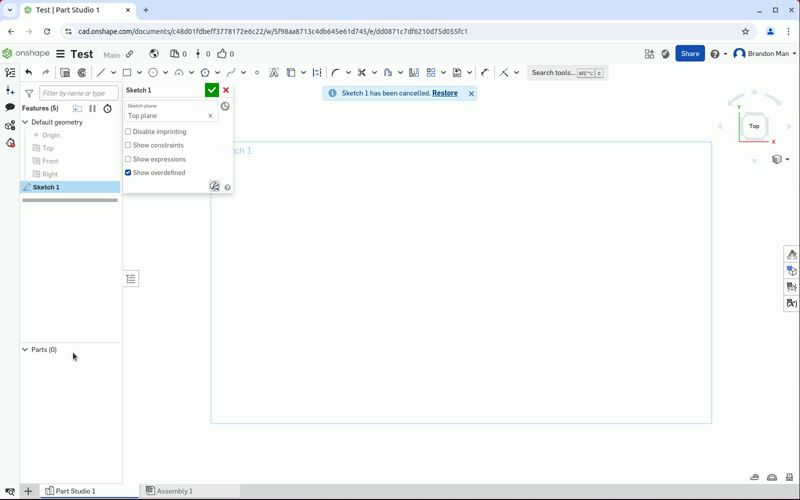
key(c)
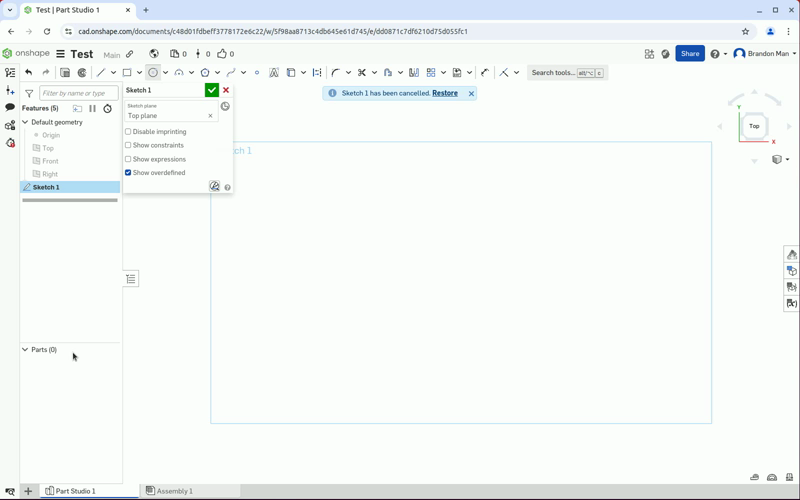
key_down(shift)
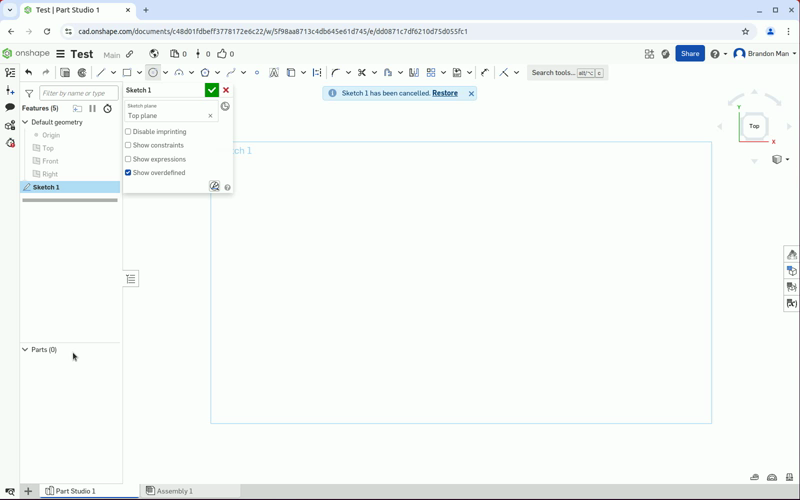
mouse_move(377, 282)
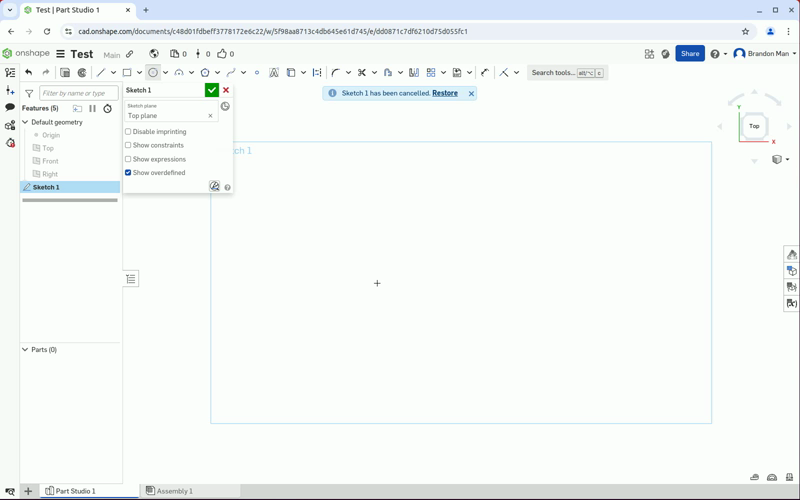
click(377, 282)
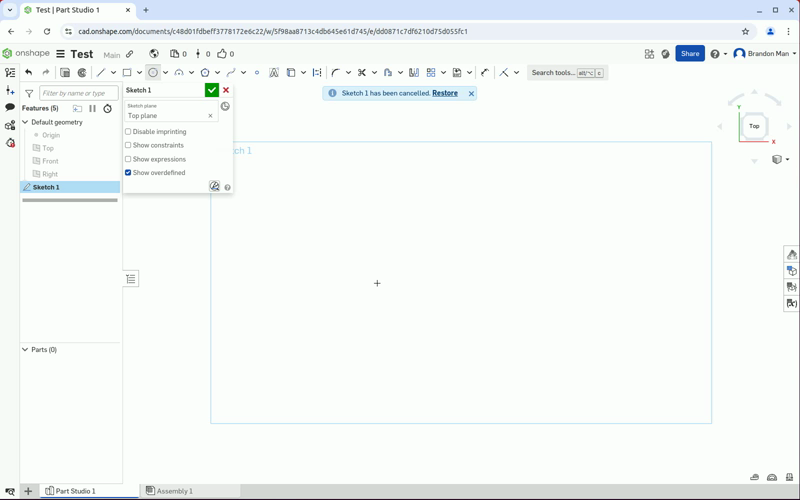
key_up(shift)
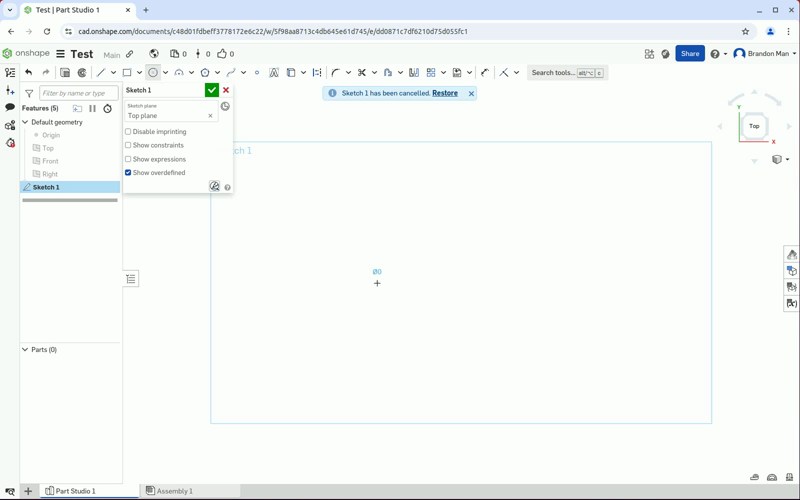
mouse_move(405, 282)
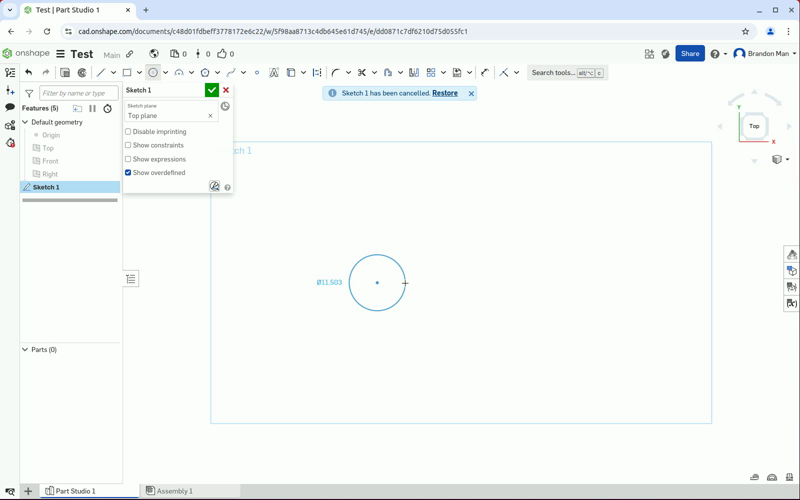
click(405, 282)
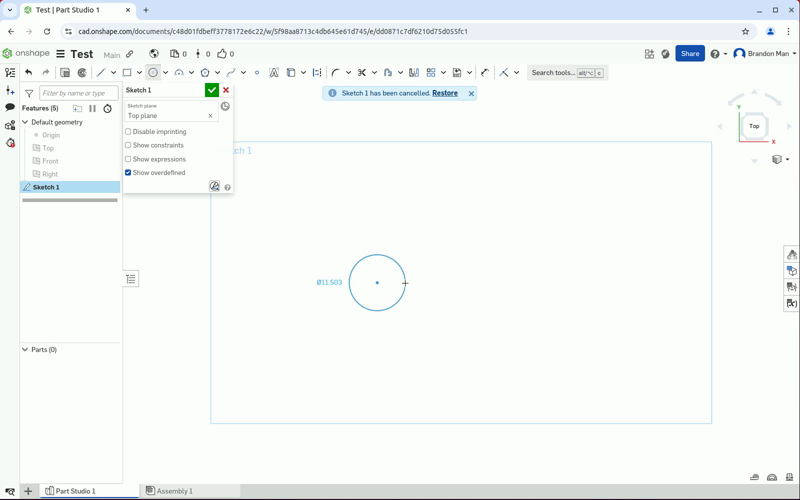
key(esc)
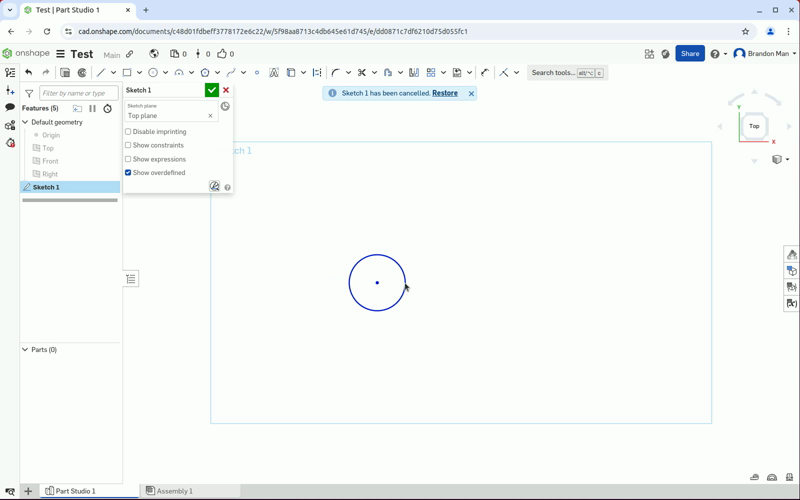
mouse_move(379, 269)
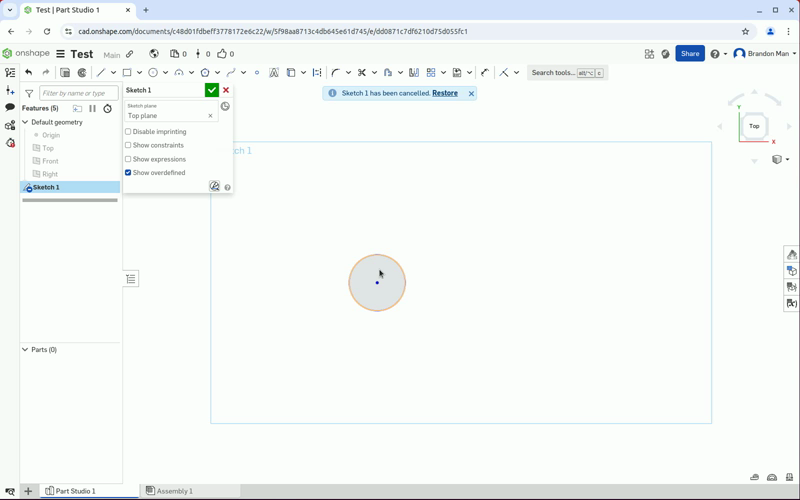
click(379, 269)
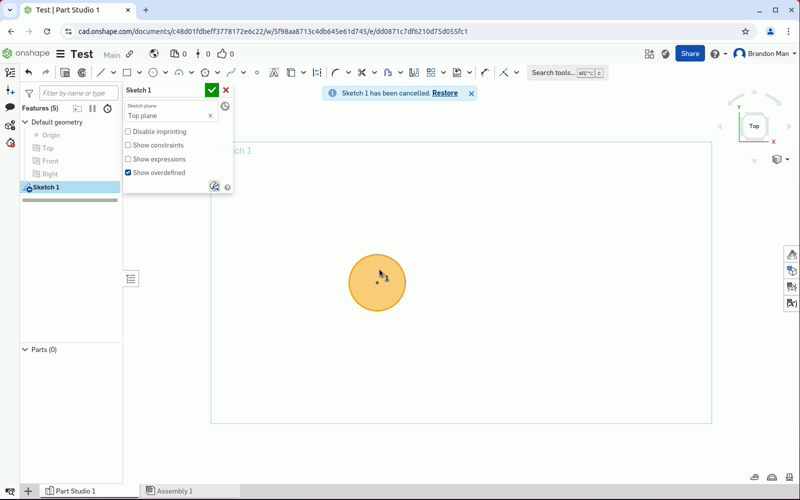
mouse_move(73, 352)
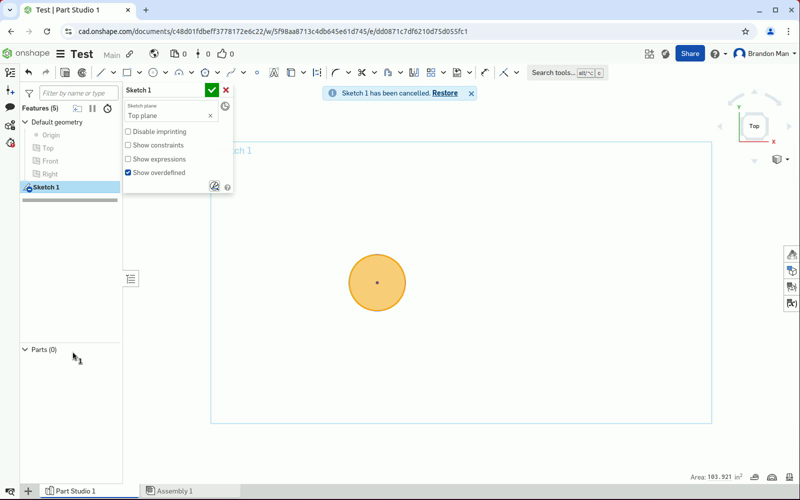
key(shift+y)
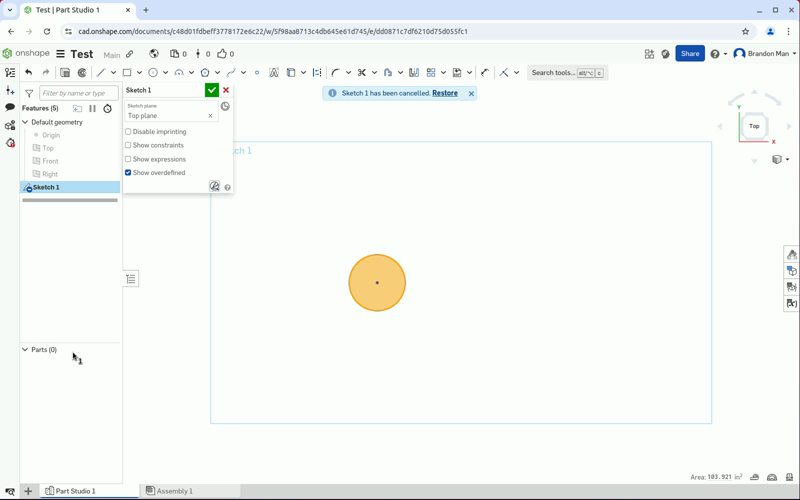
key(shift+e)
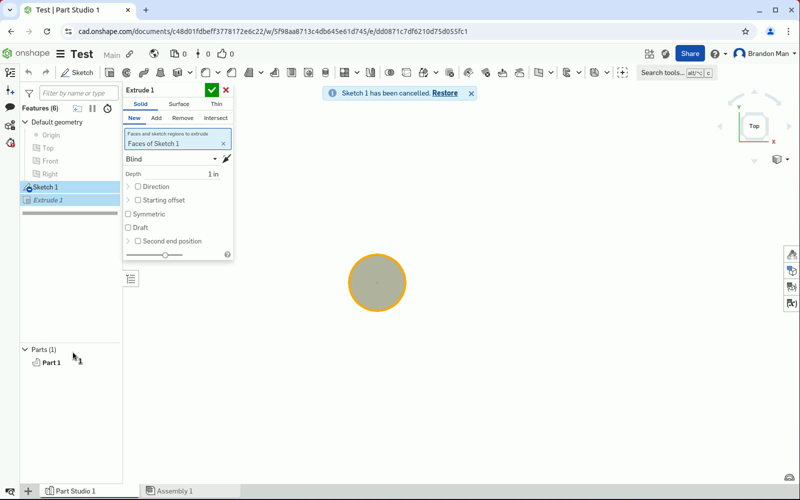
mouse_move(143, 106)
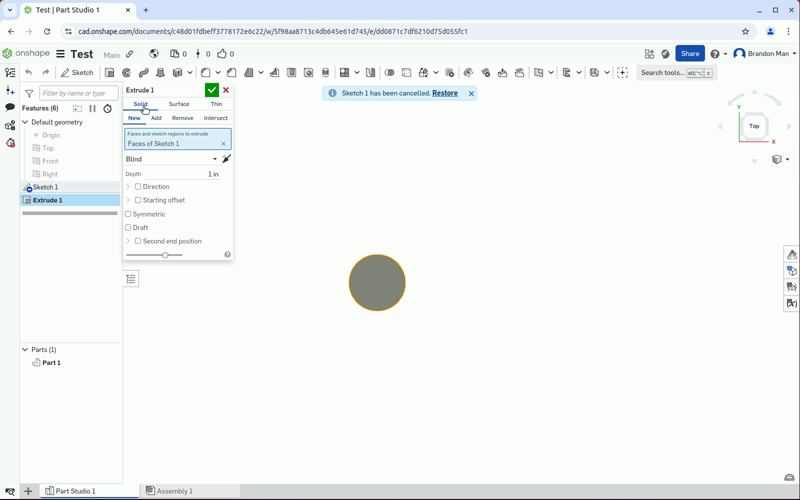
click(143, 106)
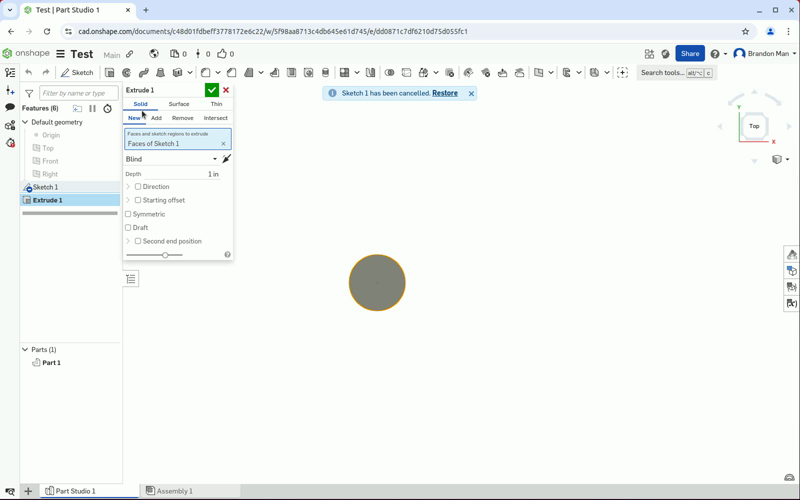
mouse_move(137, 120)
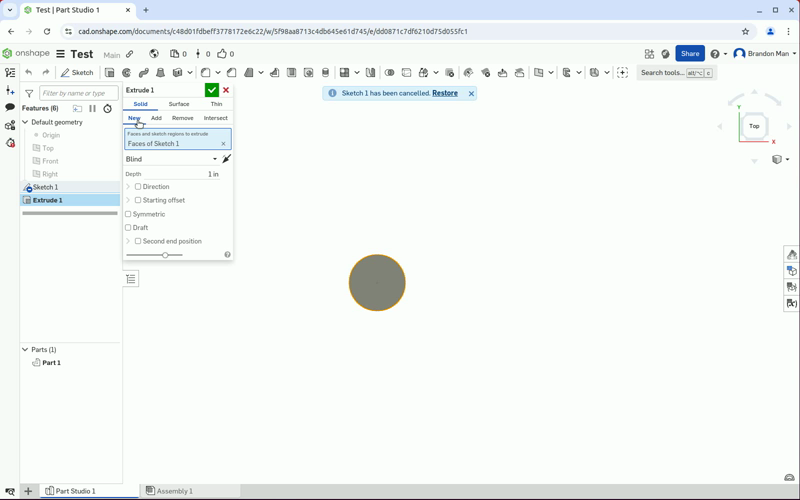
click(137, 120)
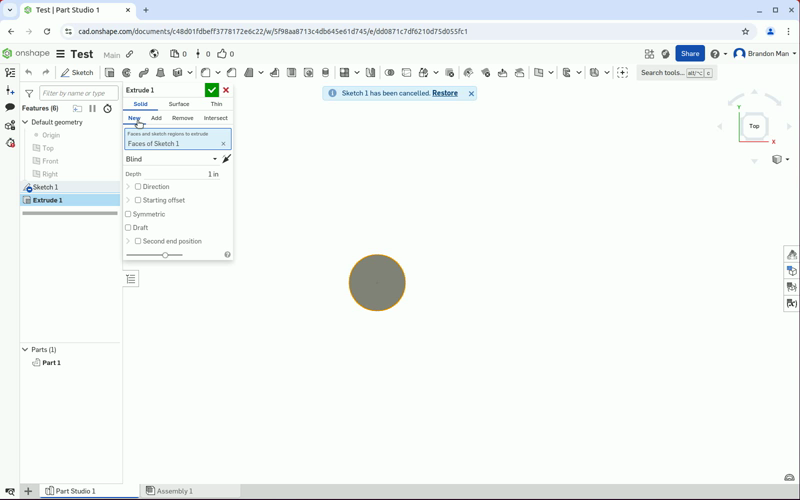
key(tab, 4)
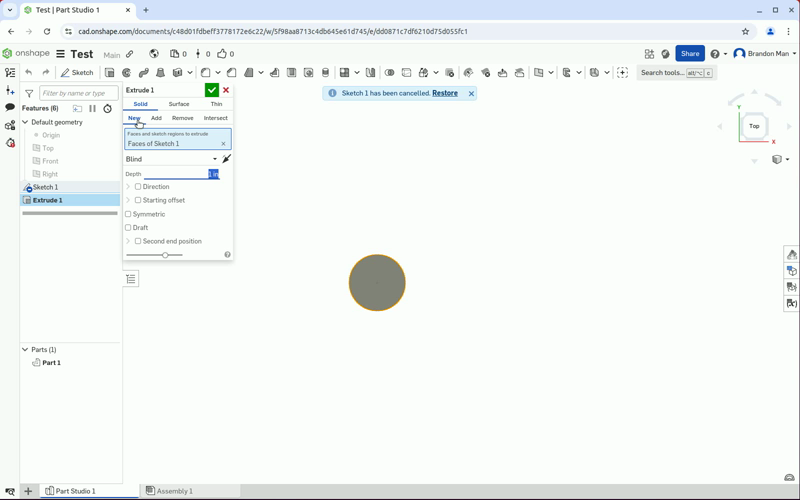
text(9.147)
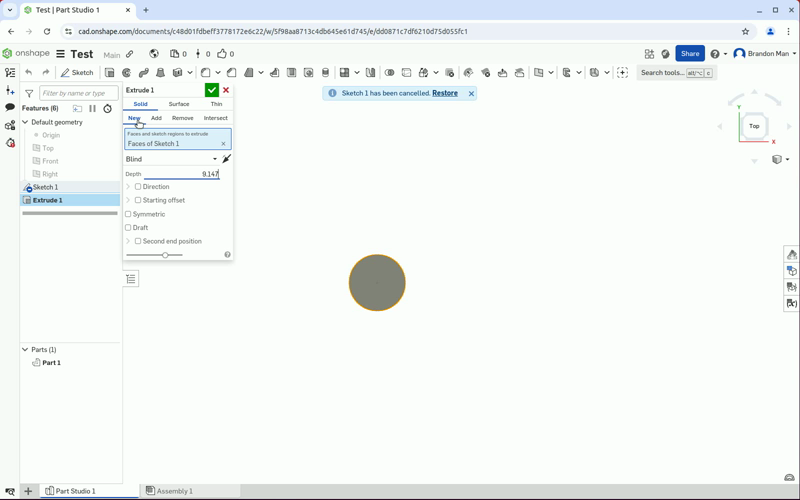
key(enter)
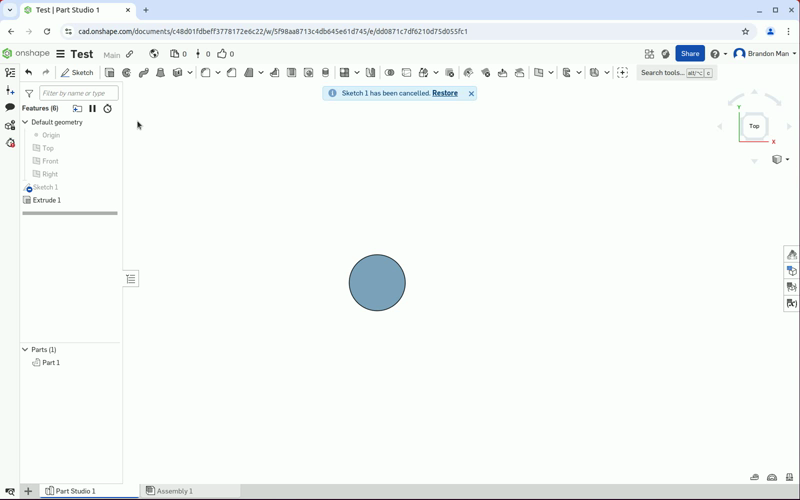
key(shift+h)
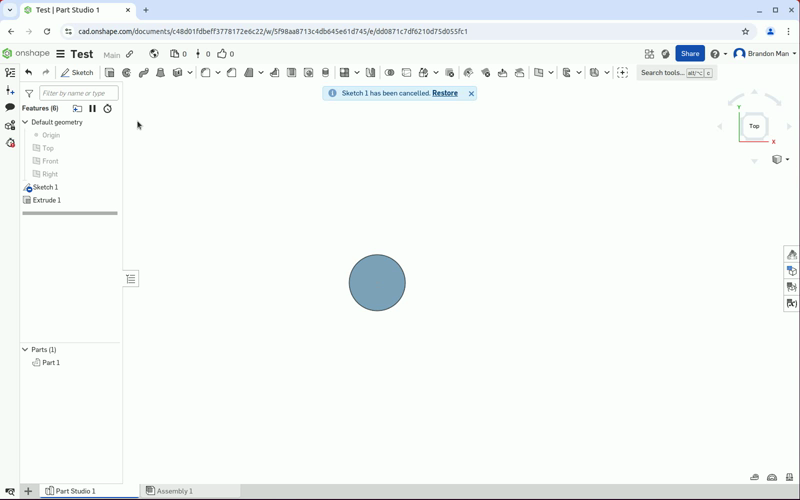
key(shift+h)
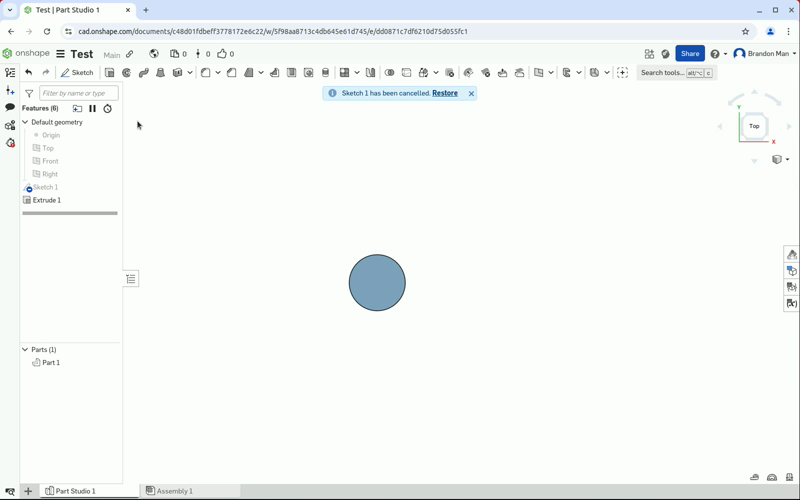
mouse_move(73, 189)
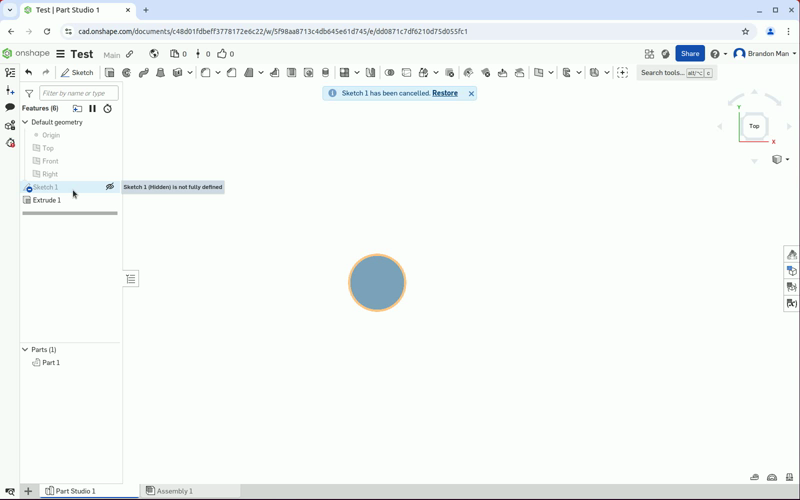
click(73, 189)
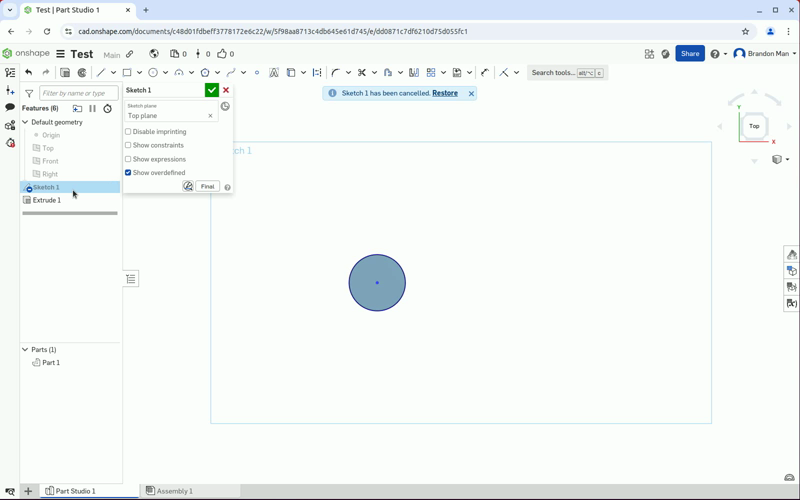
mouse_move(229, 92)
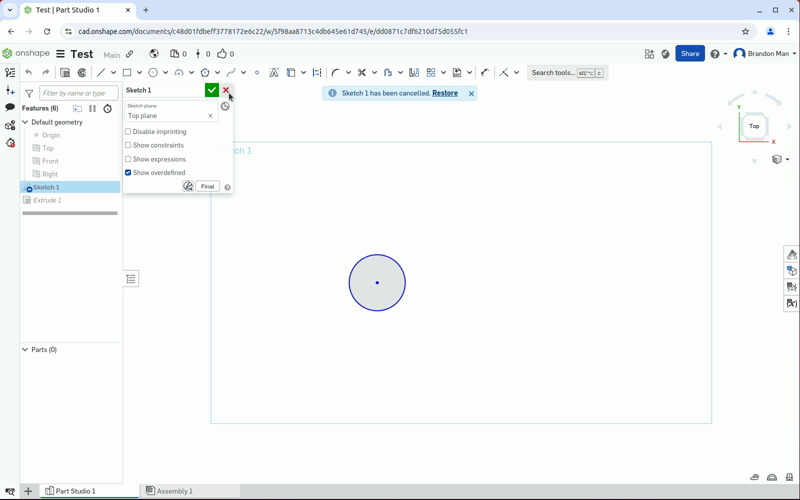
click(229, 92)
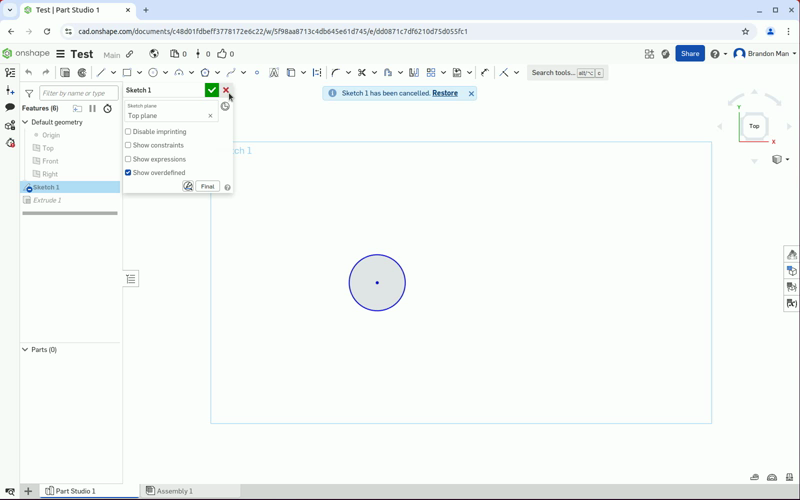
key(shift+s)
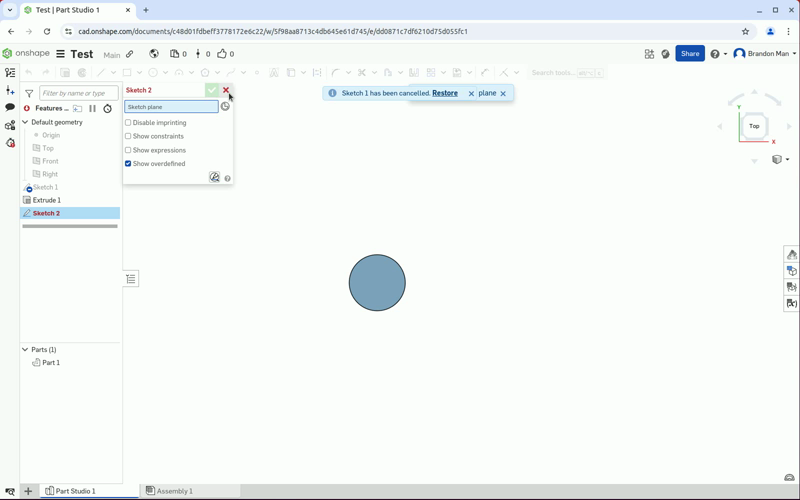
mouse_move(73, 150)
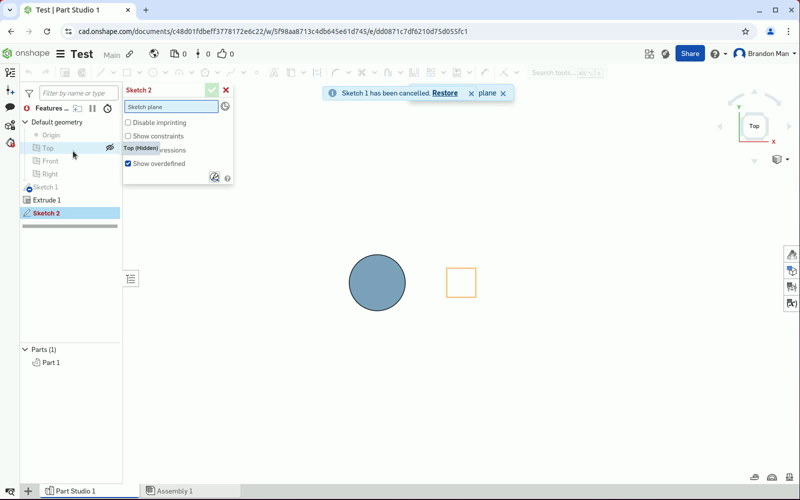
click(73, 150)
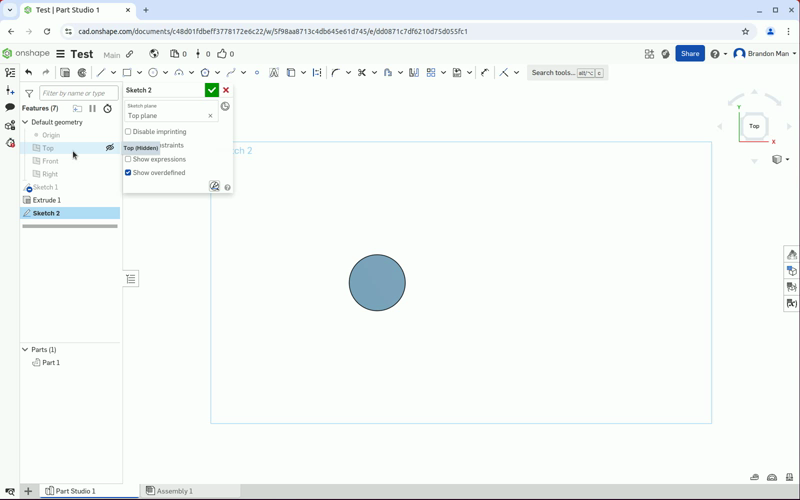
mouse_move(73, 352)
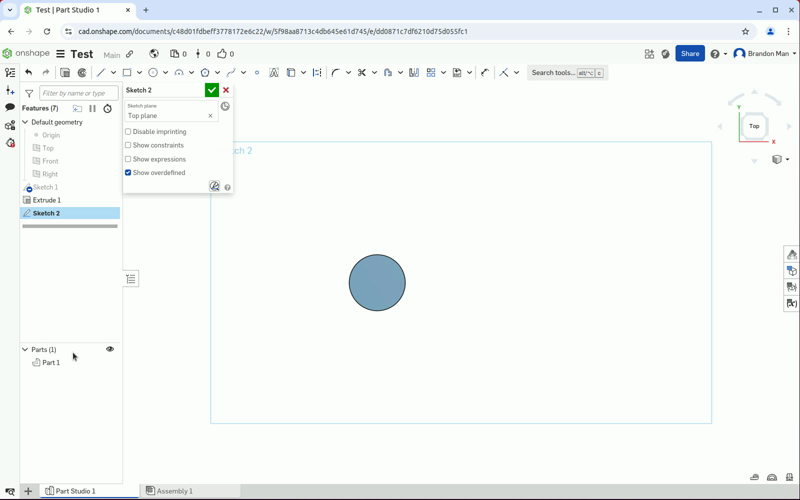
key(y)
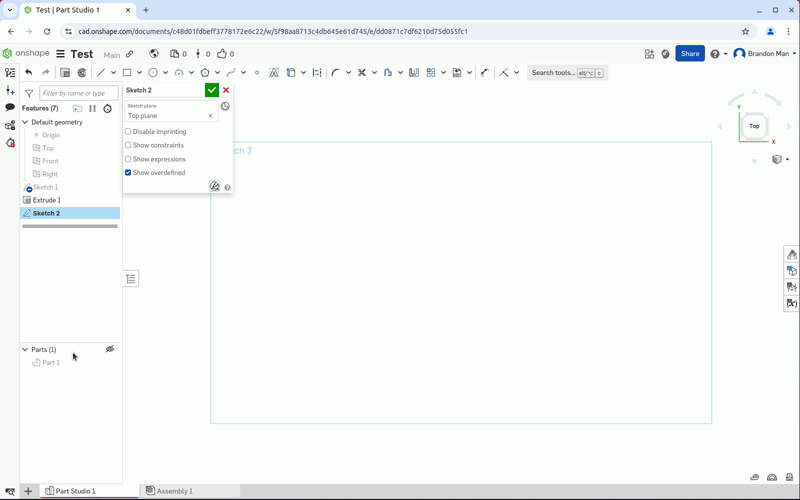
key(l)
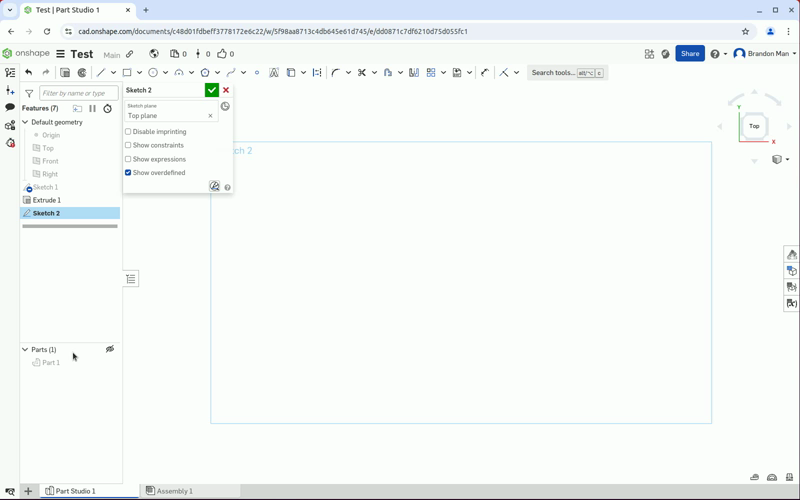
key_down(shift)
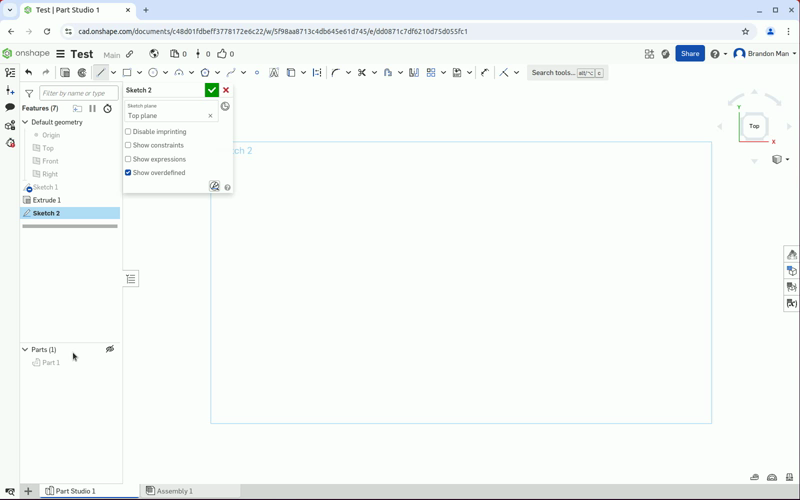
mouse_move(425, 254)
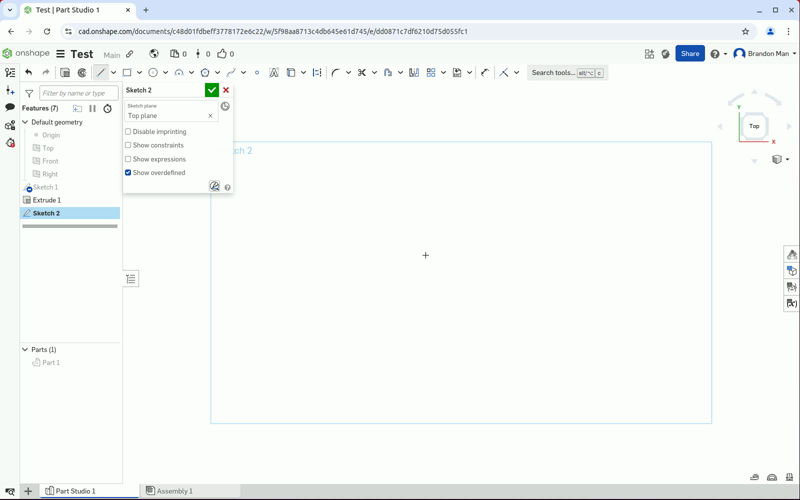
click(425, 254)
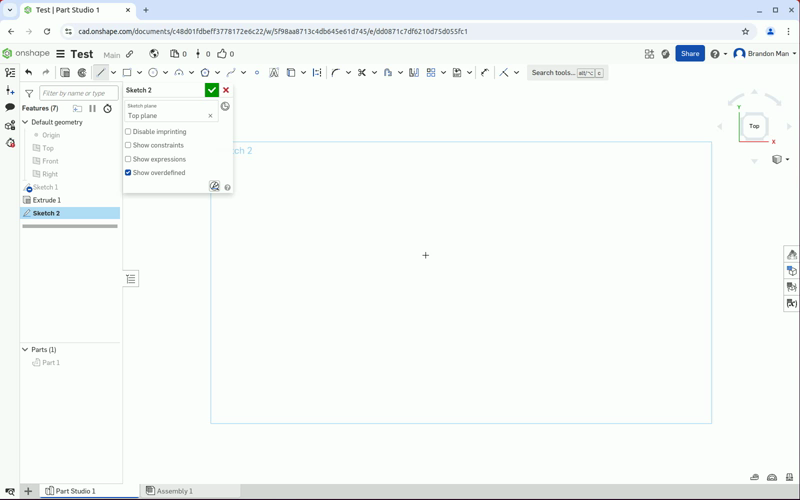
key_up(shift)
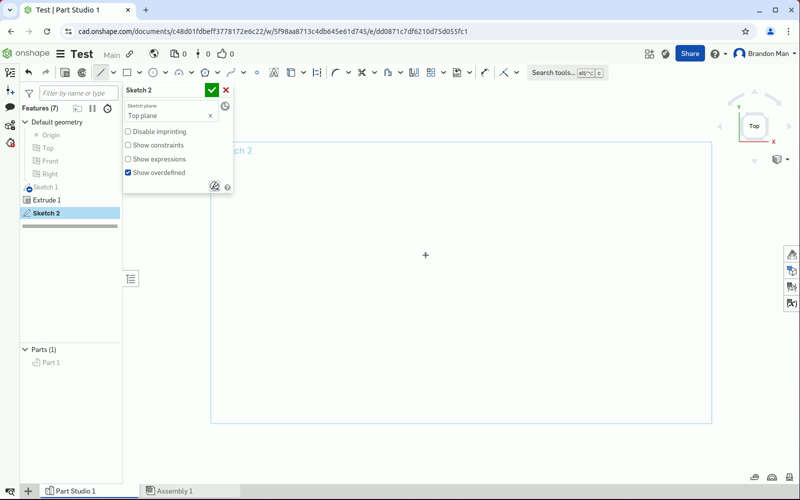
key_down(shift)
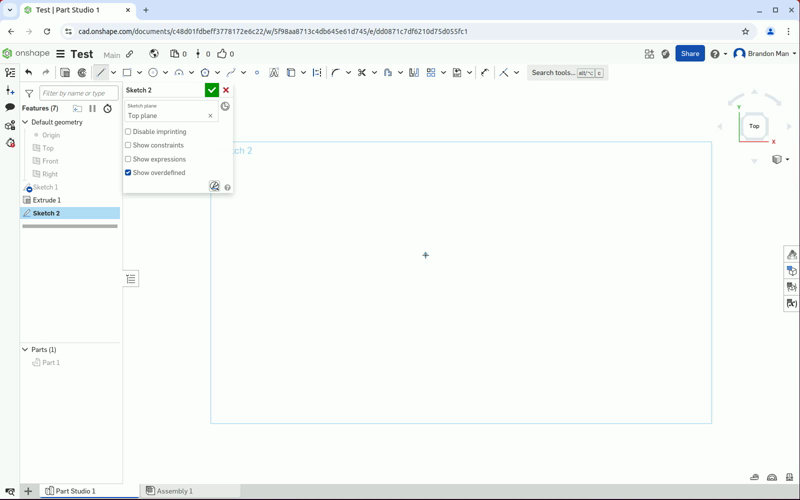
mouse_move(495, 254)
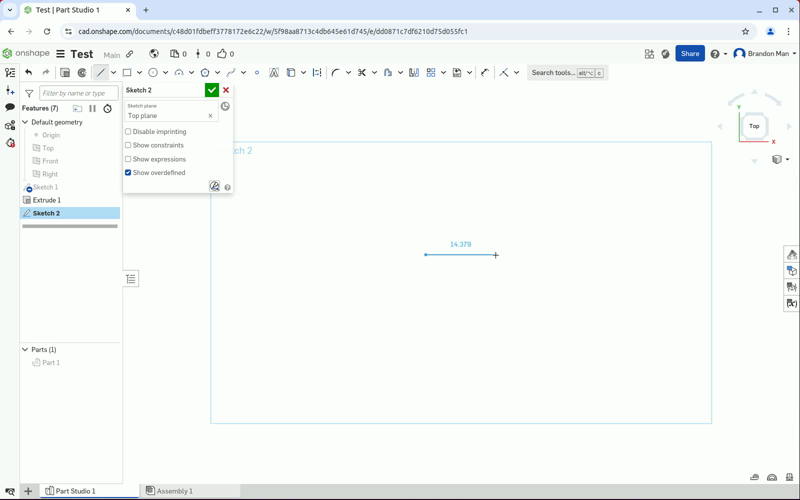
click(495, 254)
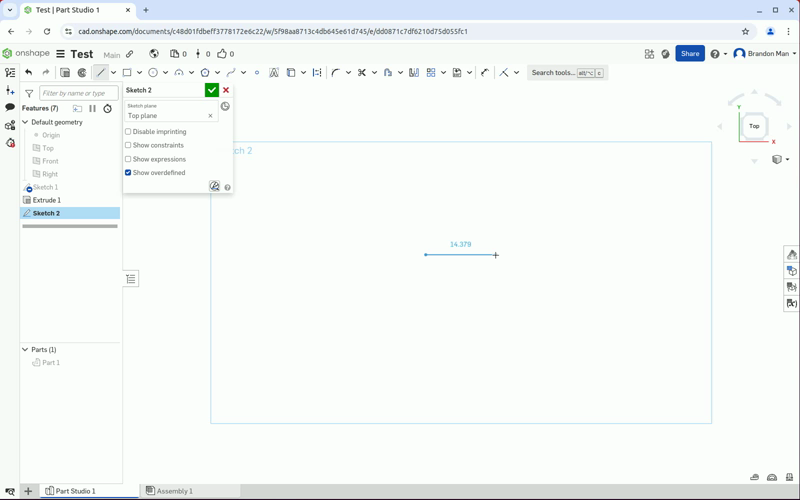
key_up(shift)
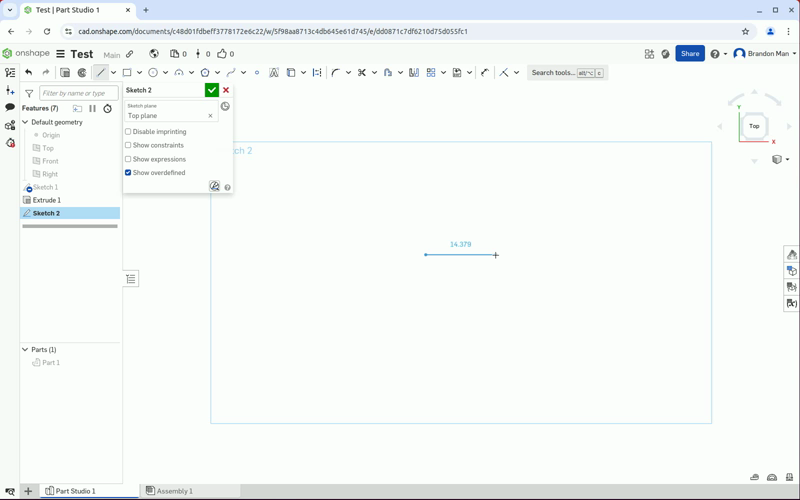
key(esc)
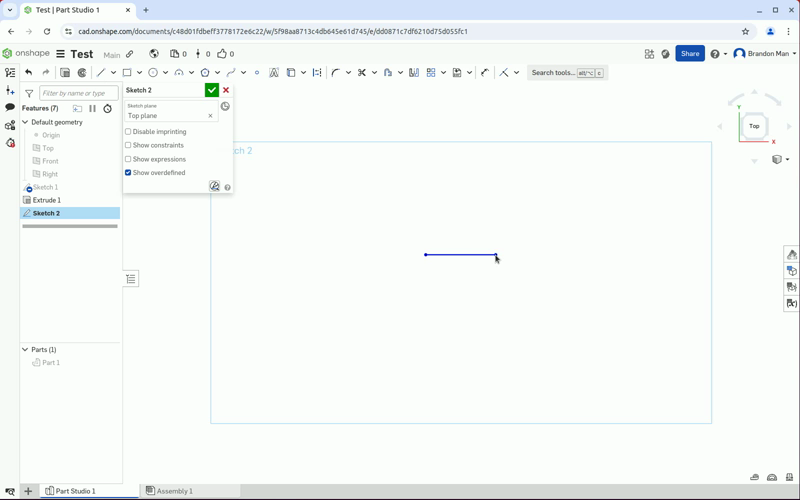
key(a)
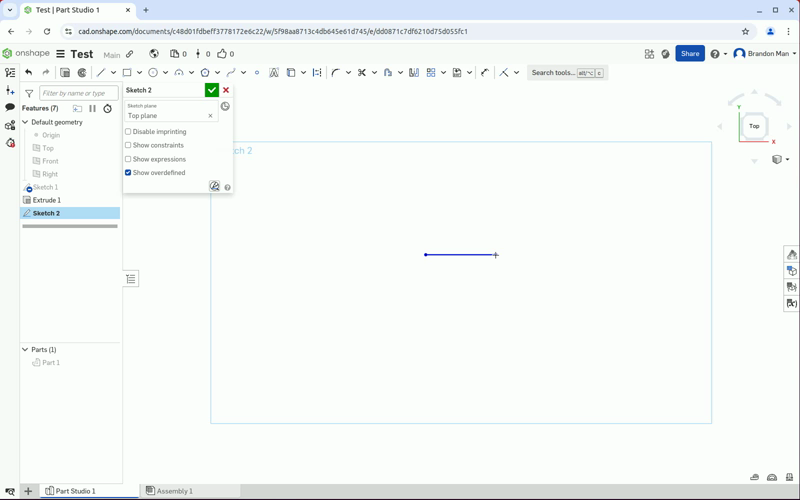
mouse_move(495, 254)
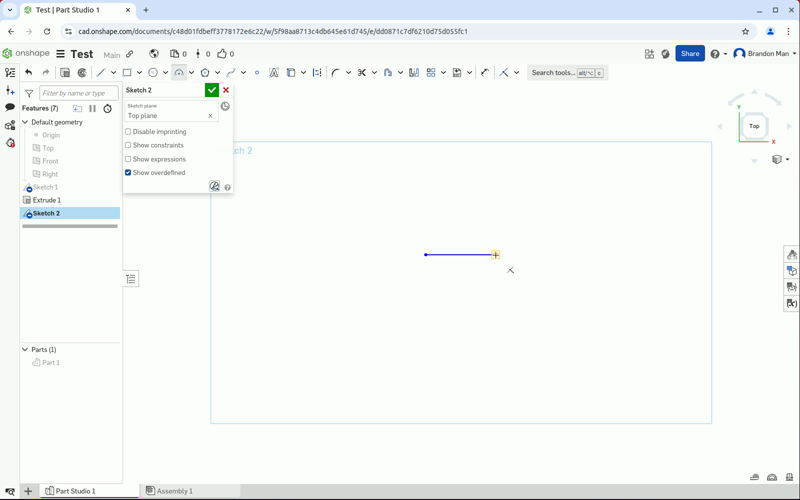
click(495, 254)
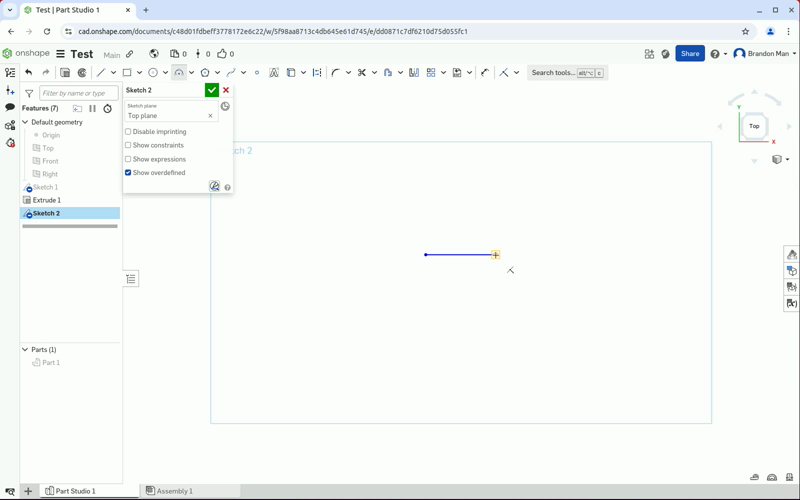
mouse_move(425, 254)
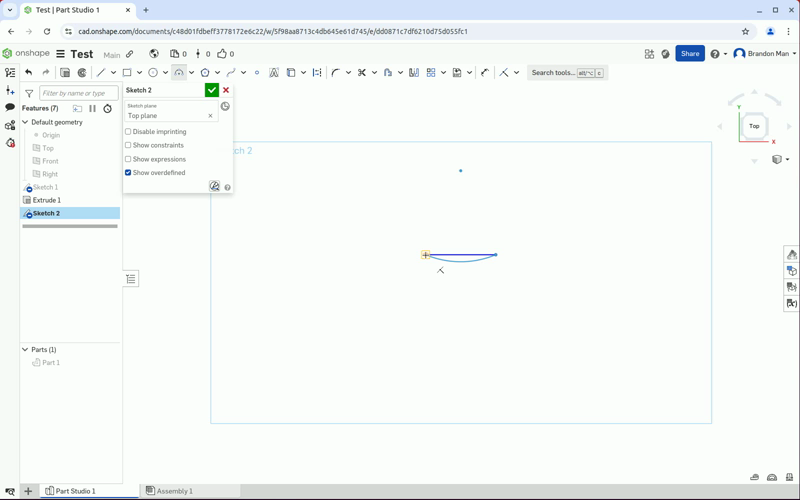
click(425, 254)
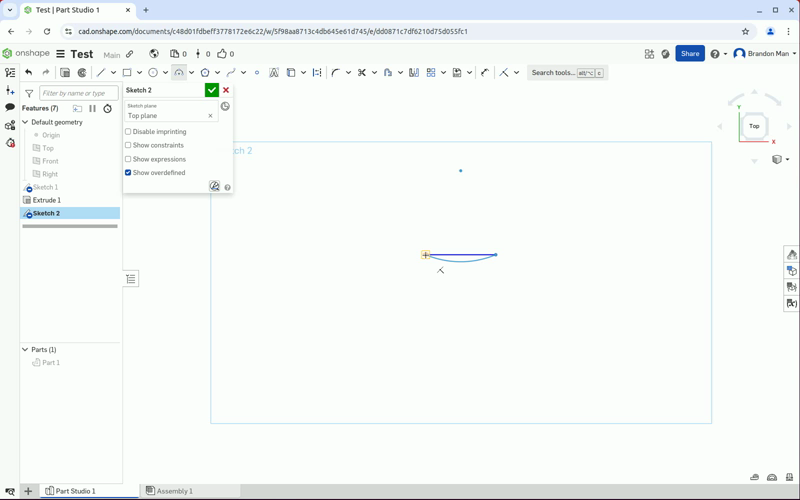
key_down(shift)
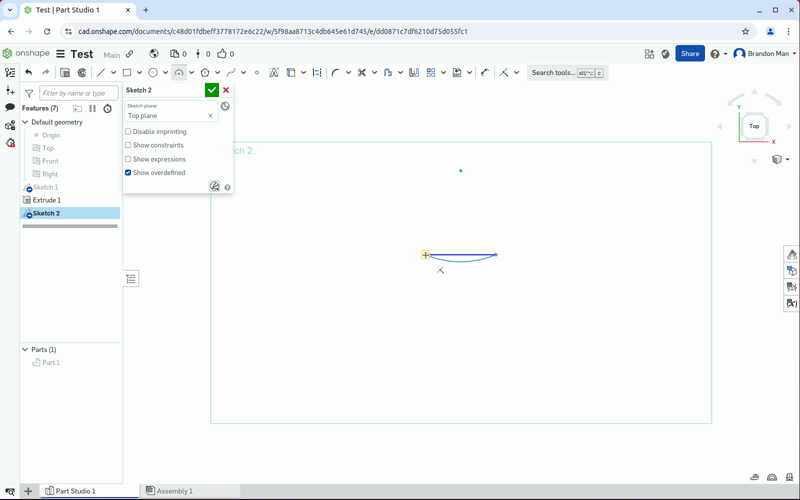
mouse_move(460, 182)
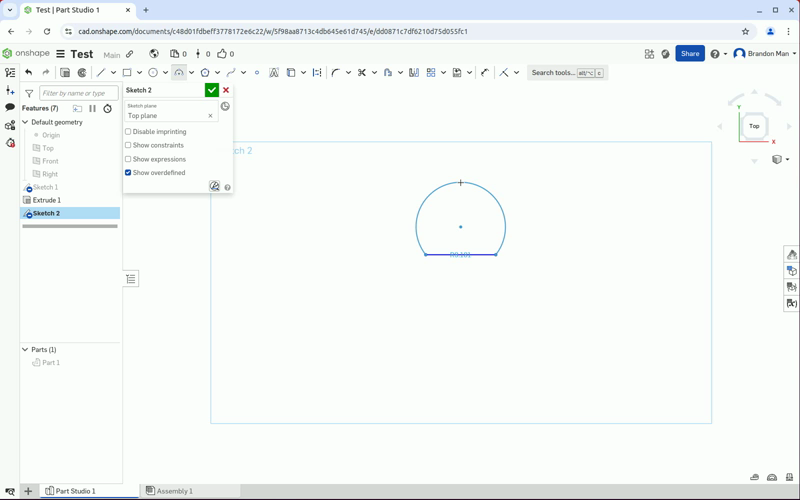
click(460, 182)
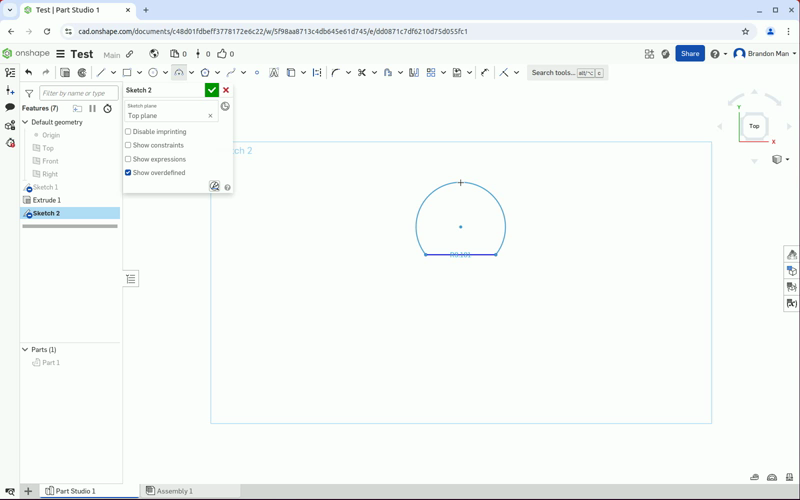
key_up(shift)
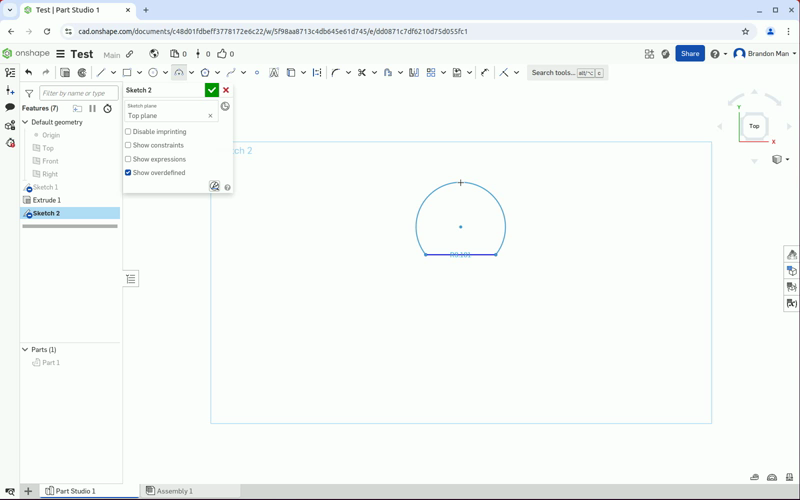
key(esc)
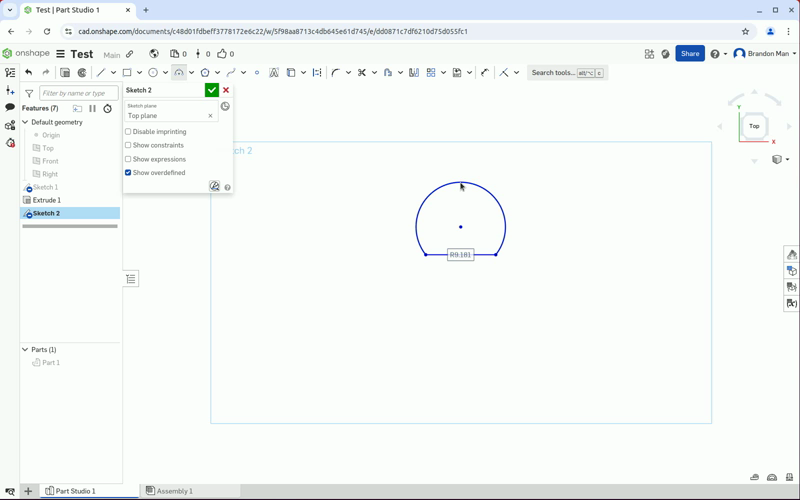
mouse_move(441, 244)
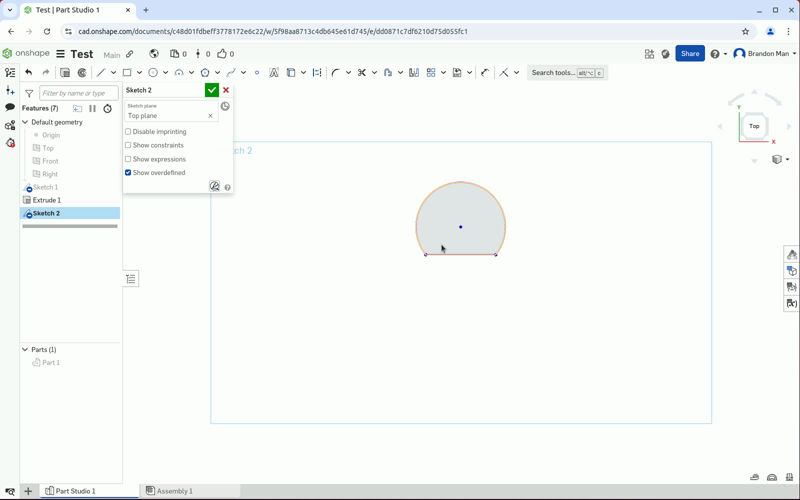
click(441, 244)
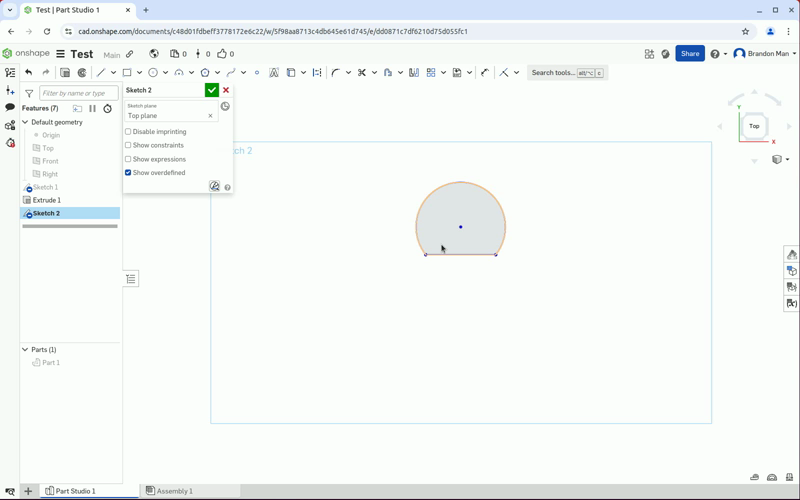
mouse_move(73, 352)
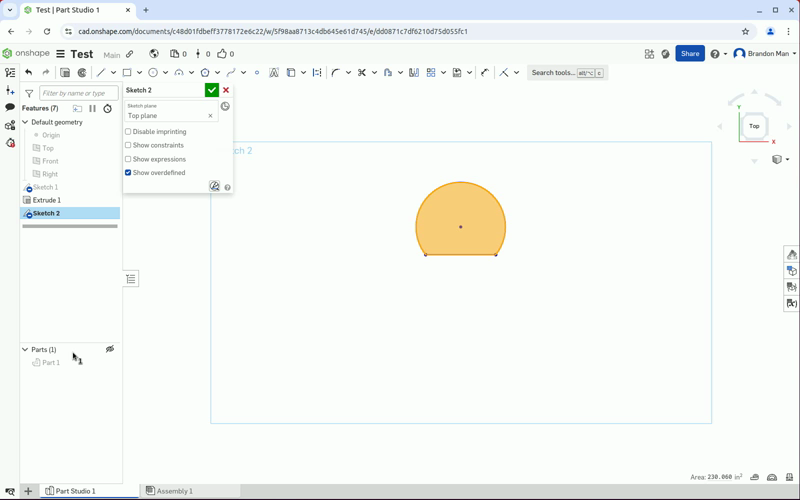
key(shift+y)
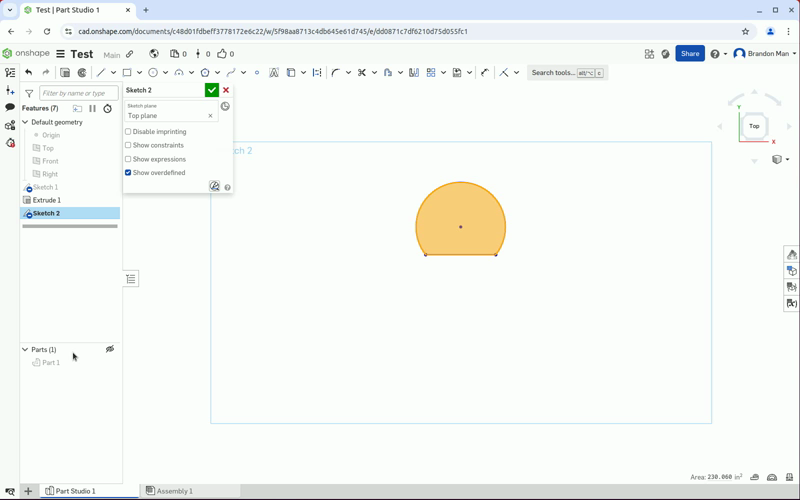
key(shift+e)
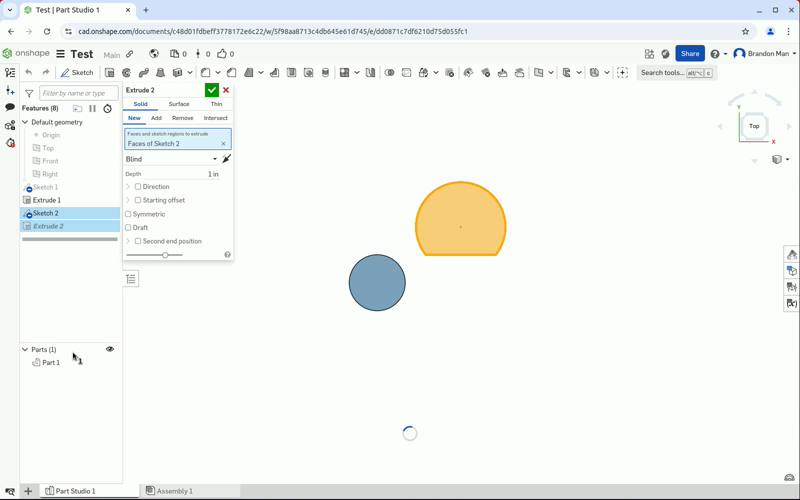
mouse_move(143, 106)
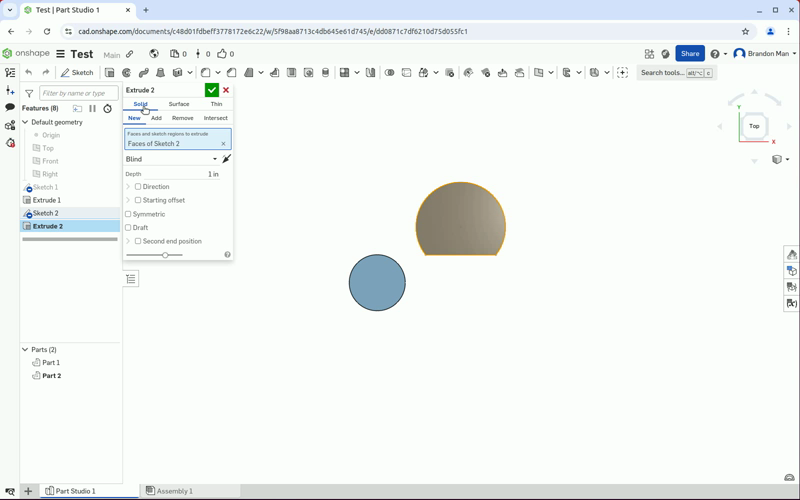
click(143, 106)
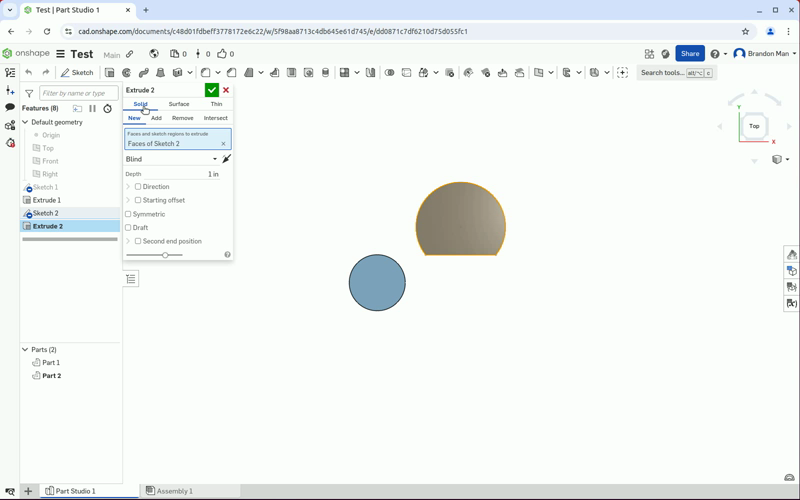
mouse_move(137, 120)
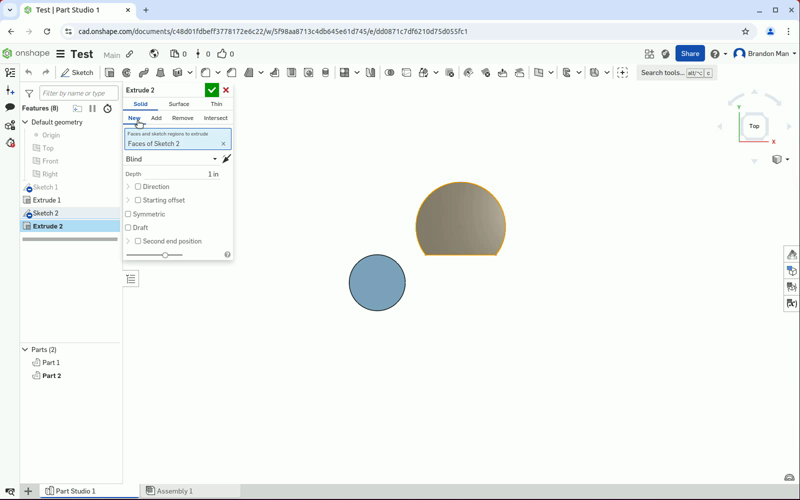
click(137, 120)
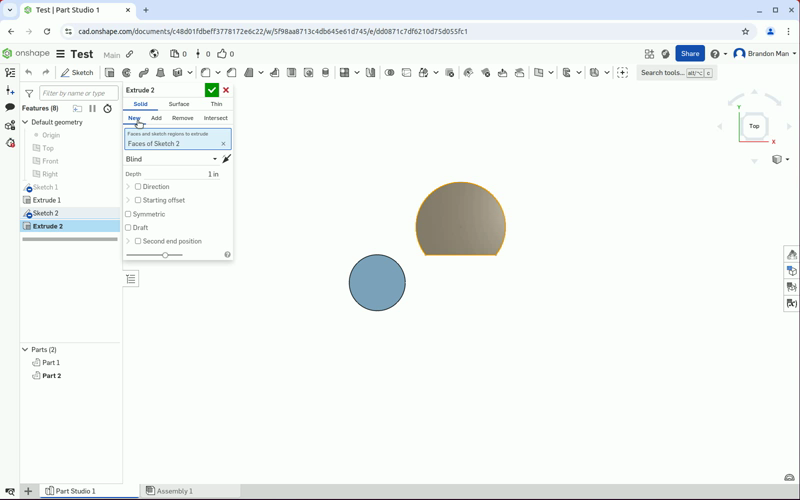
key(tab, 4)
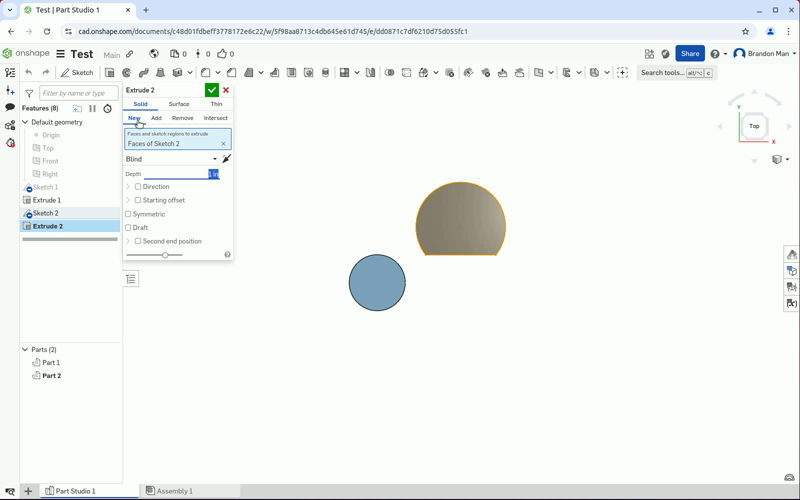
text(9.147)
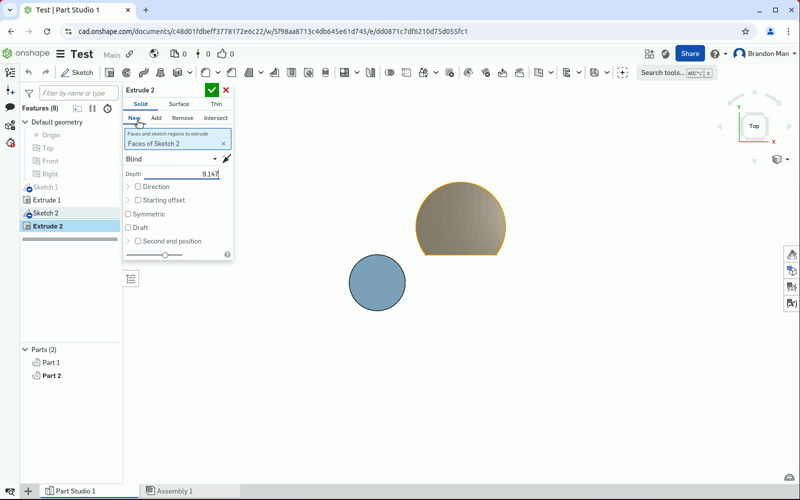
key(enter)
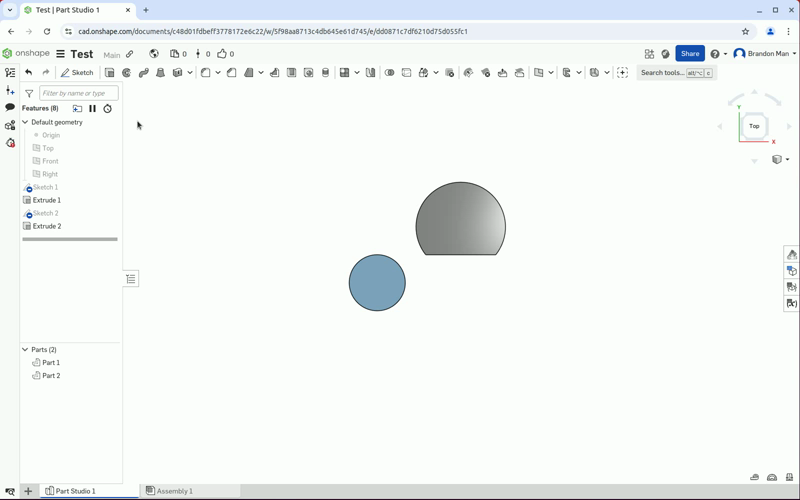
key(shift+h)
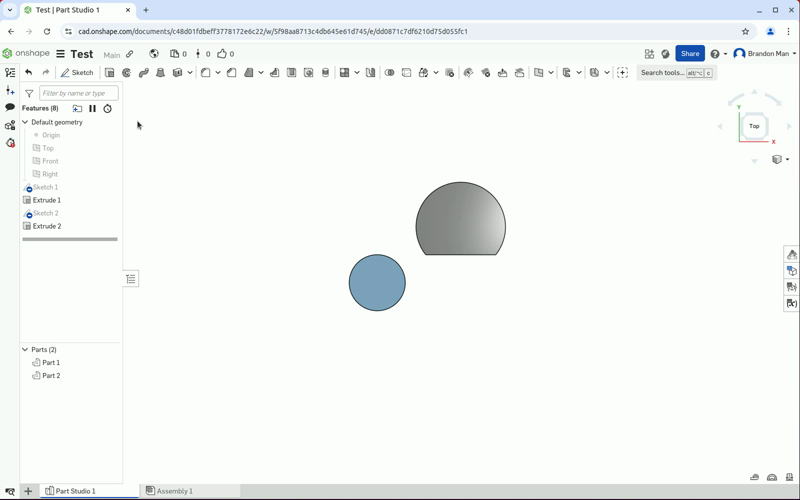
key(shift+h)
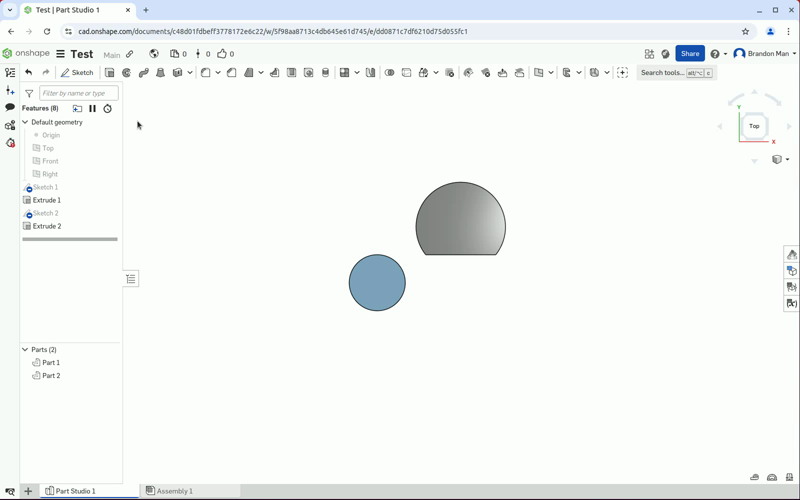
mouse_move(73, 189)
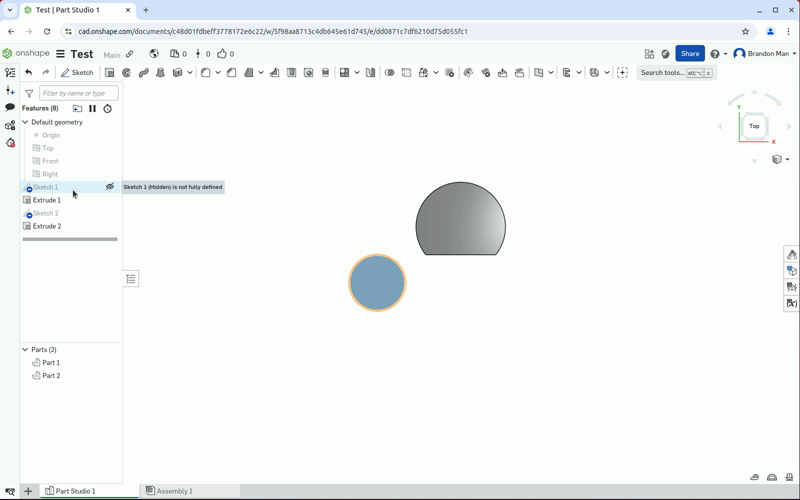
click(73, 189)
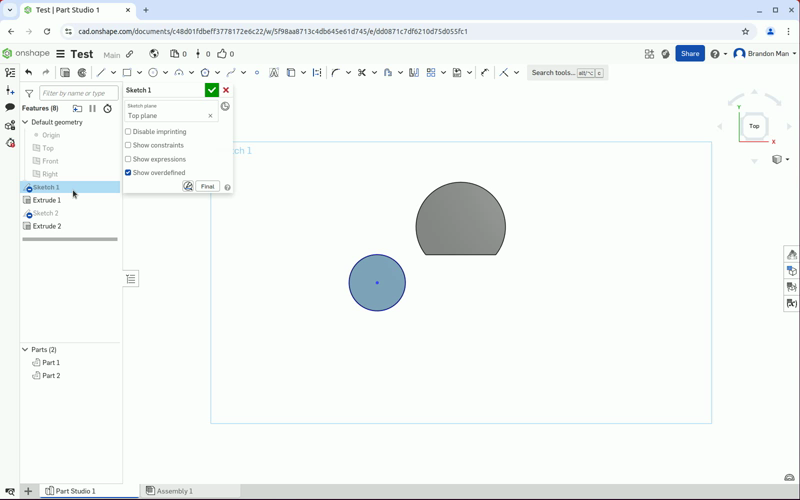
mouse_move(229, 92)
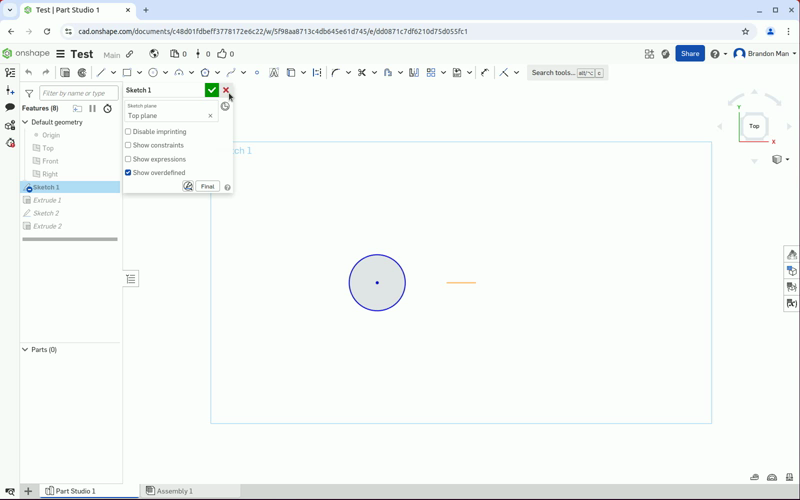
click(229, 92)
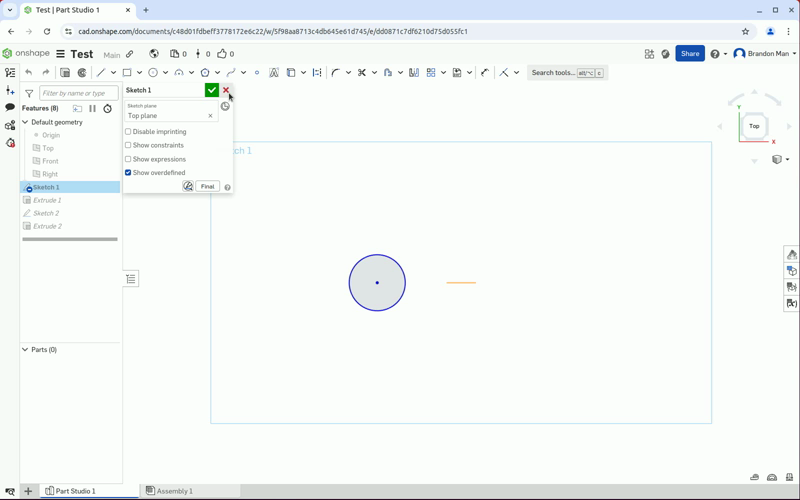
key(shift+s)
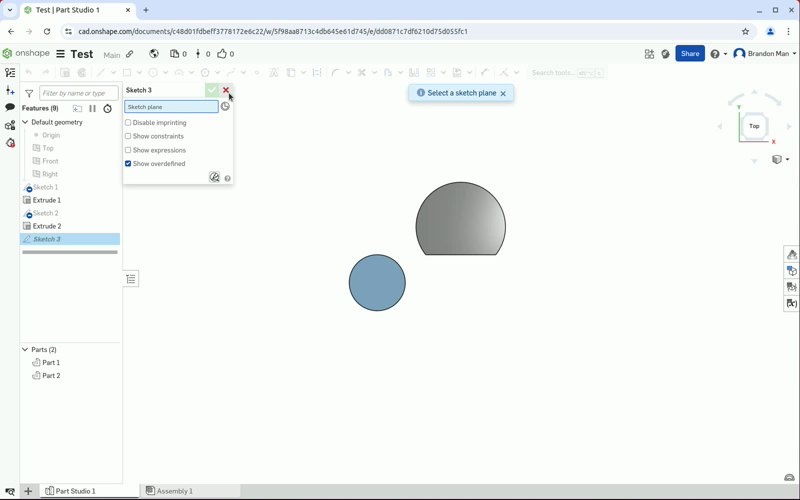
mouse_move(73, 150)
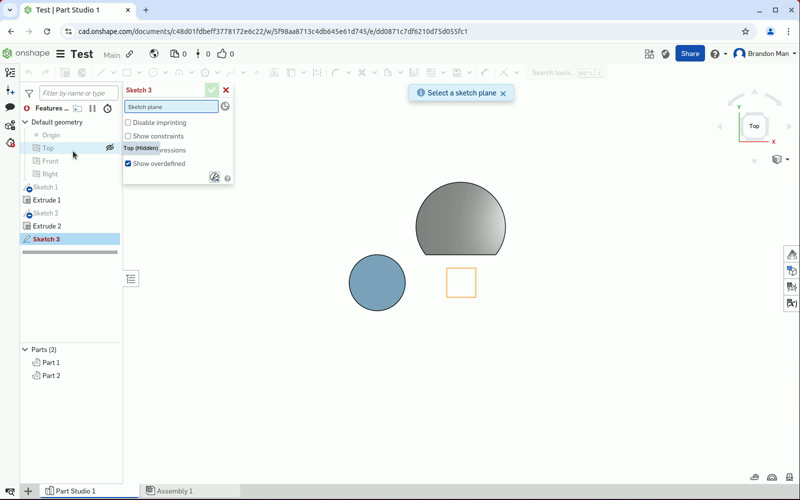
click(73, 150)
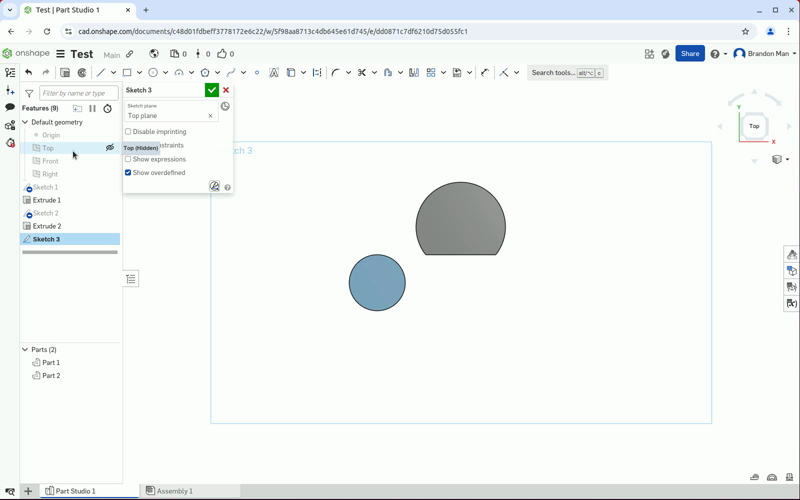
mouse_move(73, 352)
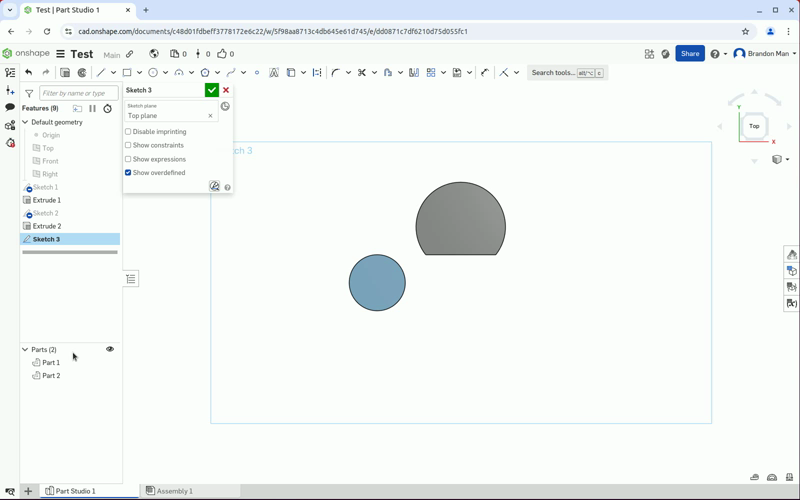
key(y)
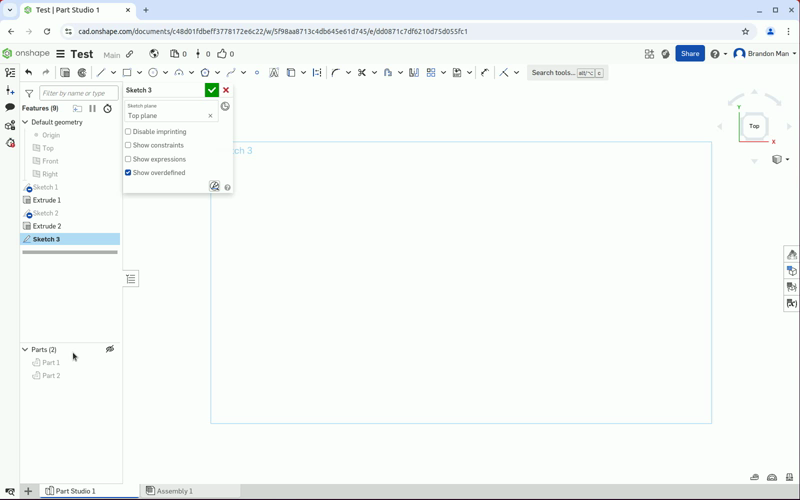
key(a)
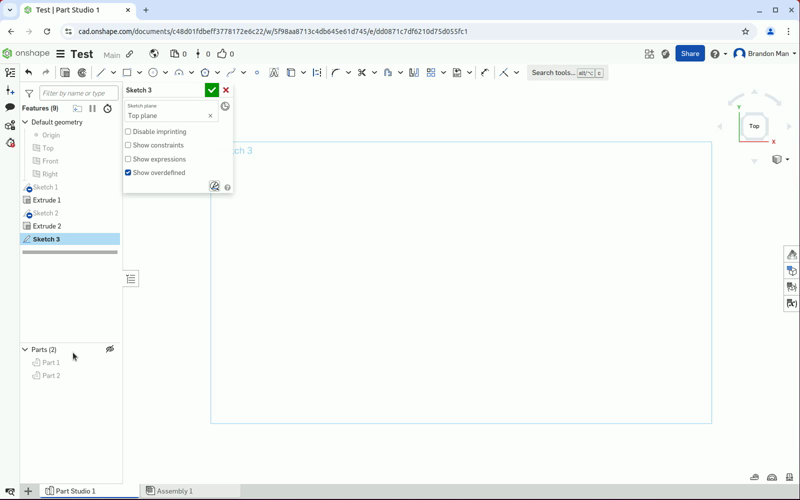
key_down(shift)
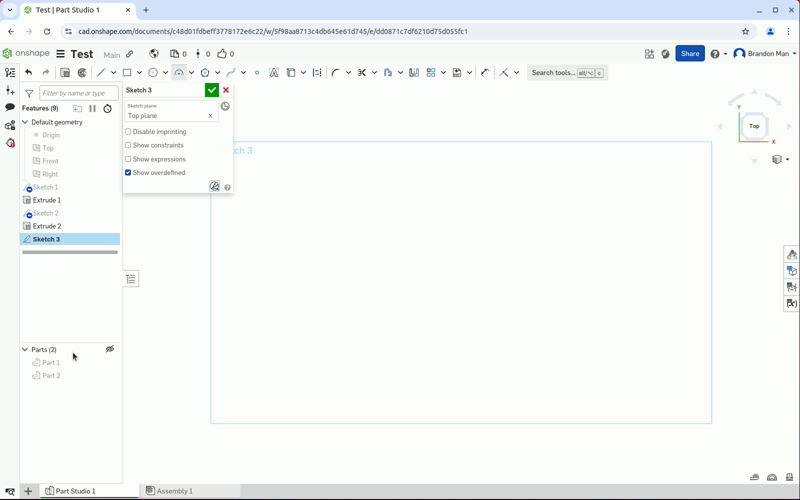
mouse_move(425, 254)
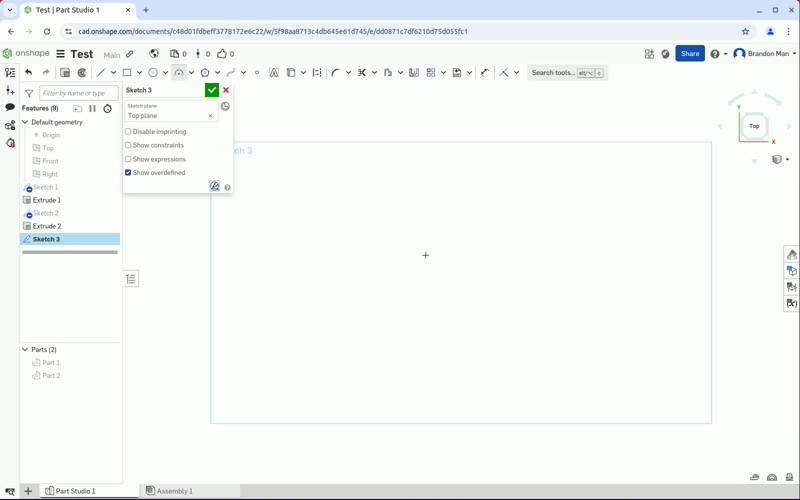
click(425, 254)
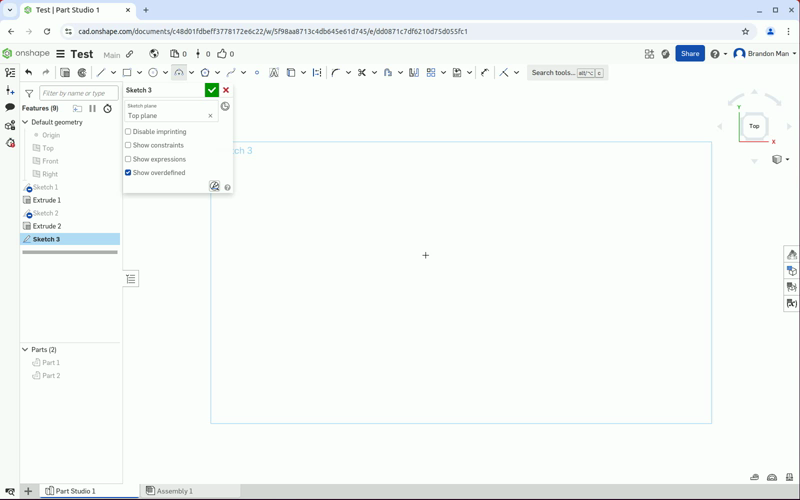
key_up(shift)
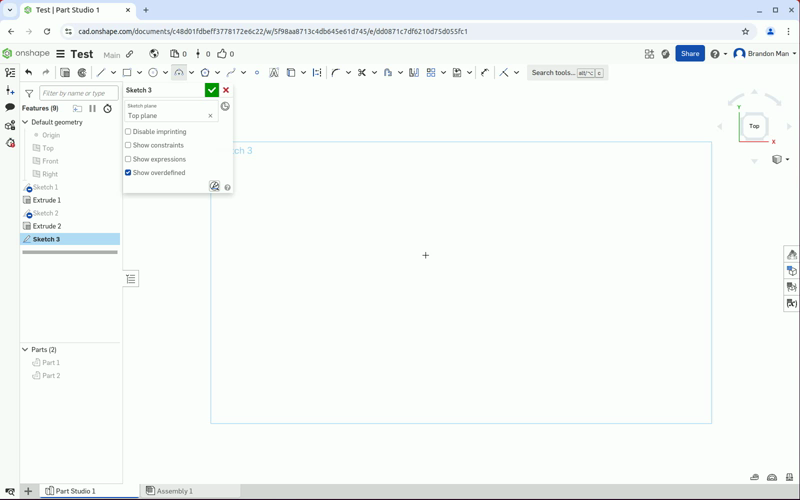
key_down(shift)
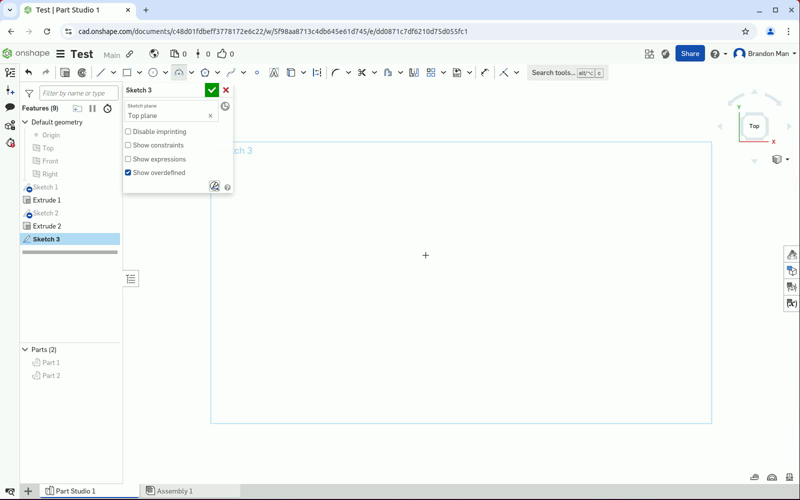
mouse_move(496, 254)
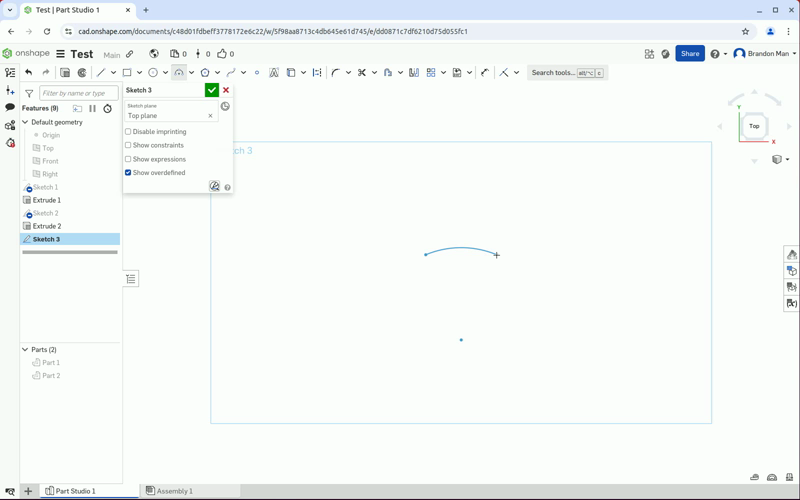
click(496, 254)
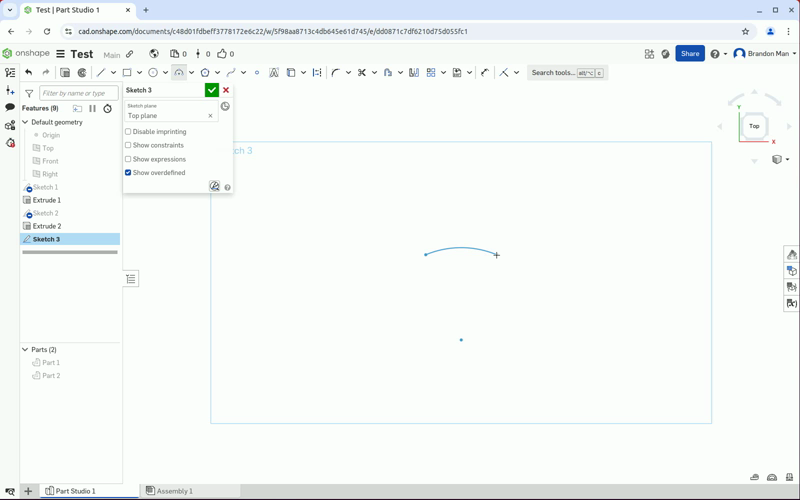
mouse_move(461, 271)
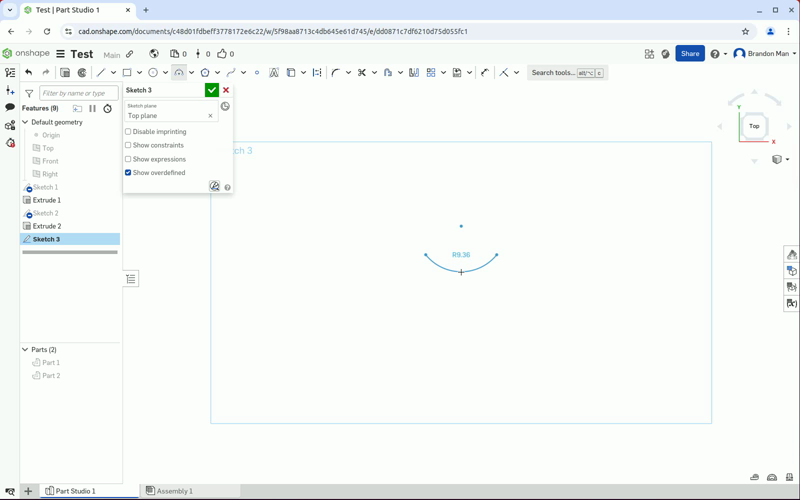
click(461, 271)
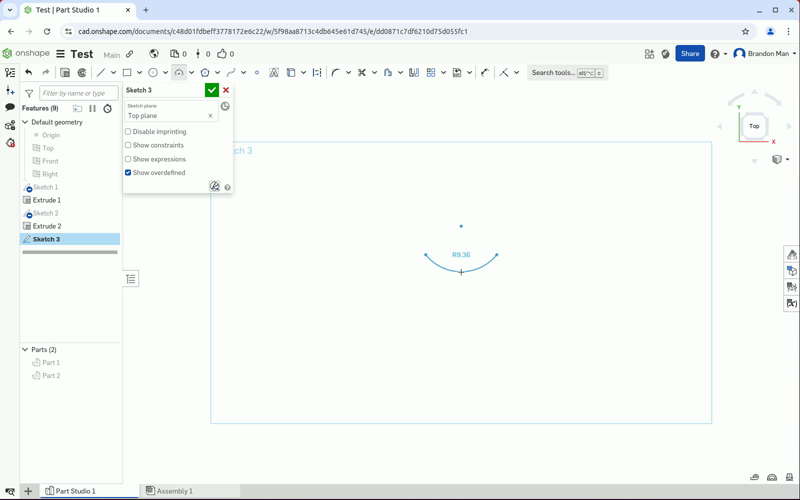
key_up(shift)
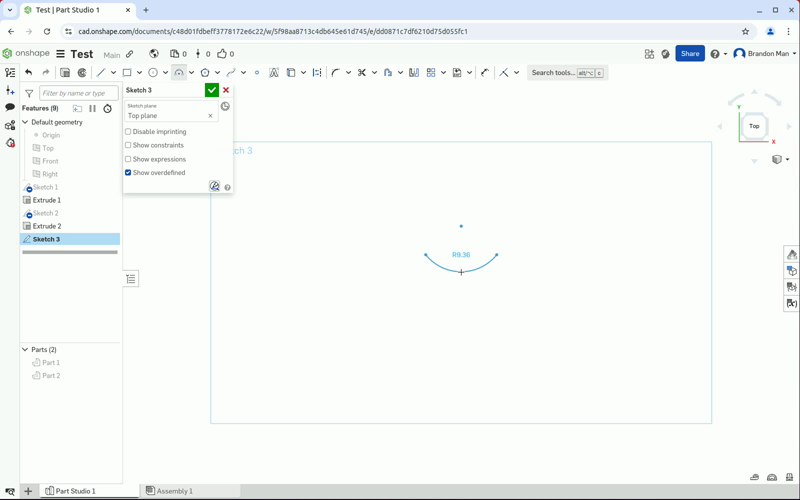
key(esc)
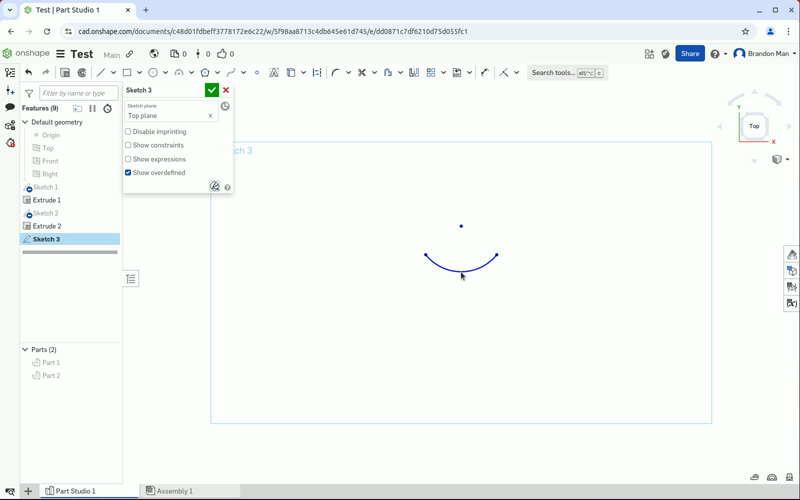
key(l)
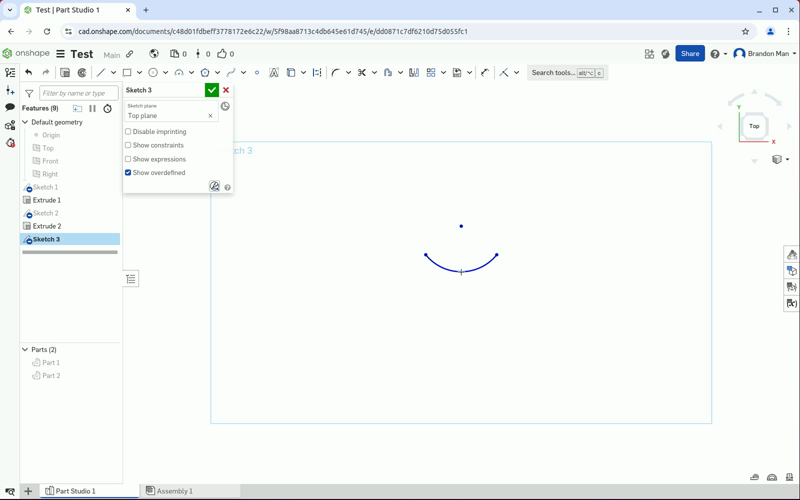
mouse_move(496, 254)
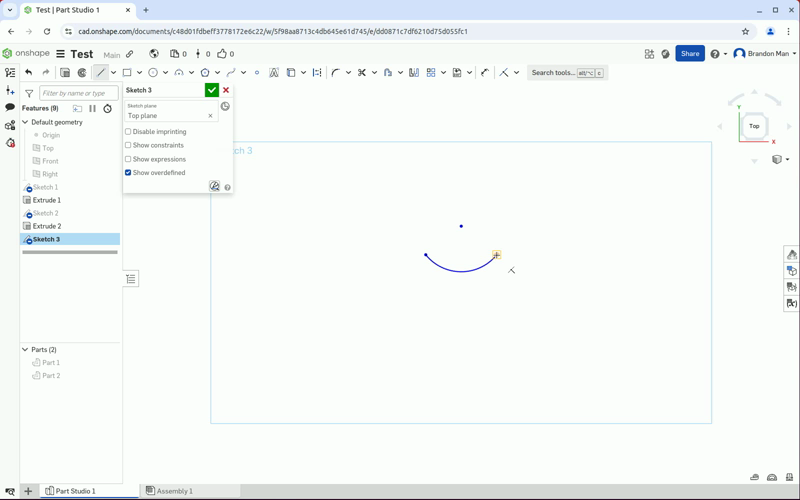
click(496, 254)
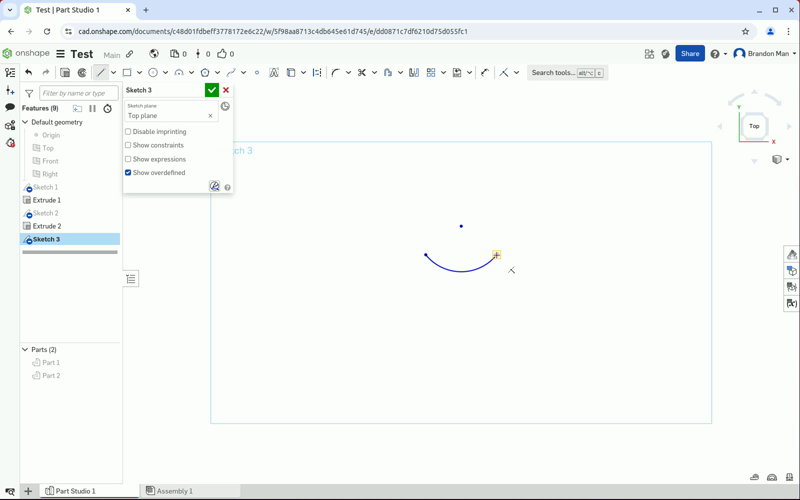
key_down(shift)
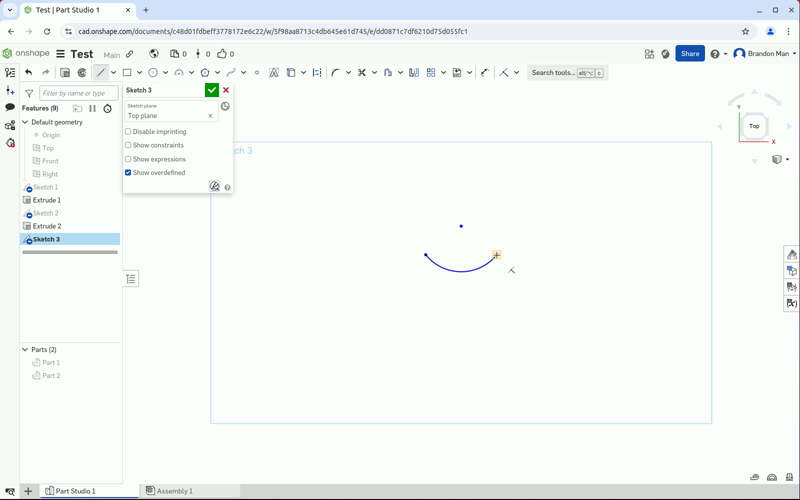
mouse_move(425, 254)
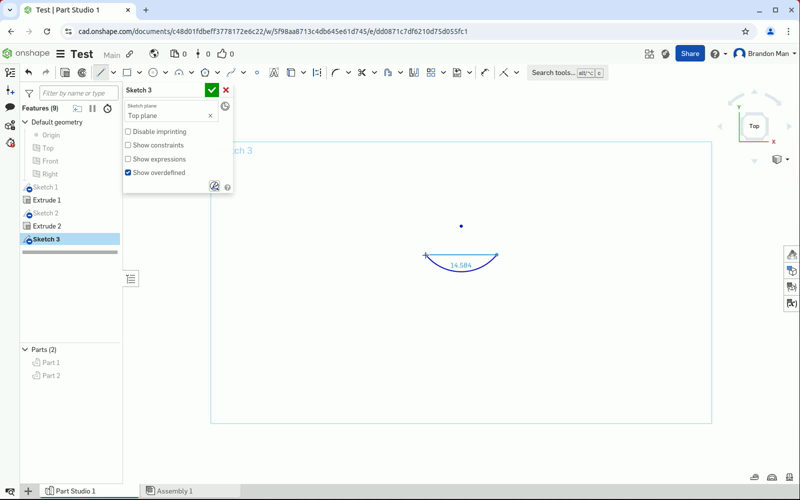
key_up(shift)
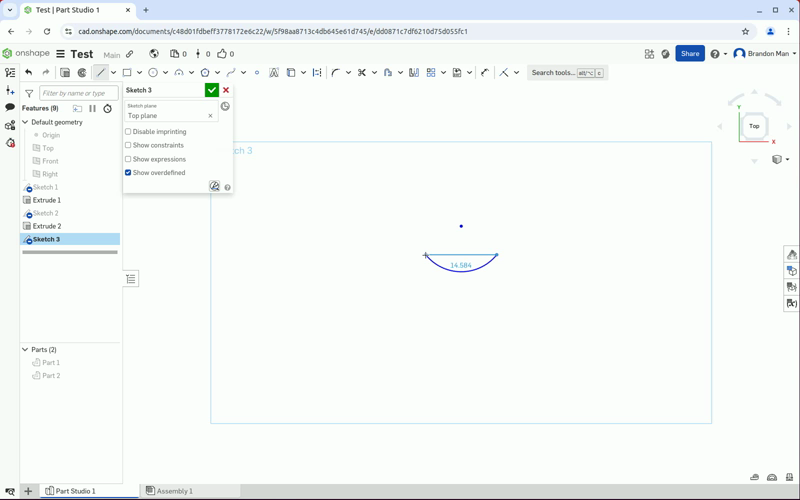
click(425, 254)
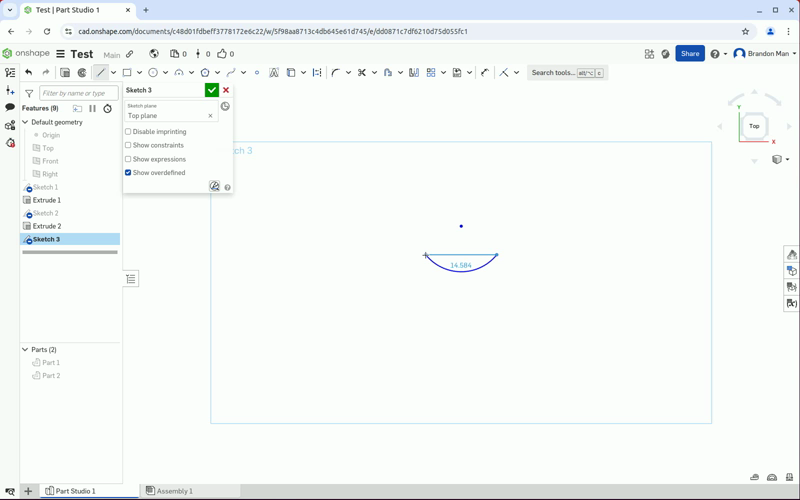
key(esc)
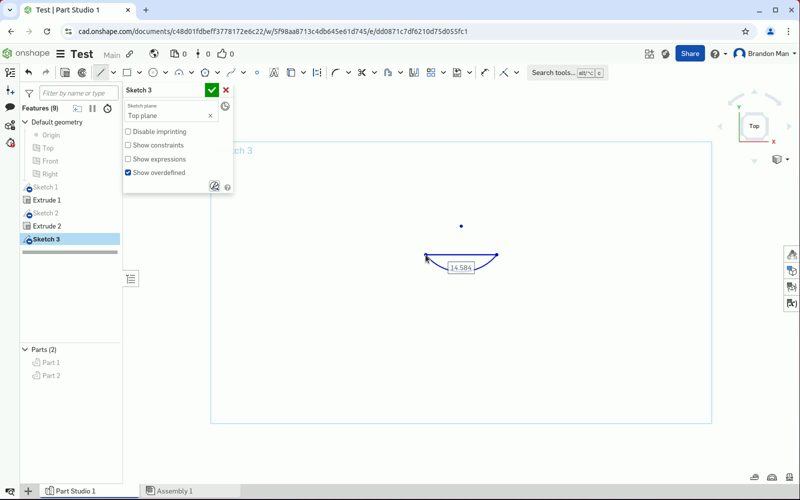
mouse_move(451, 255)
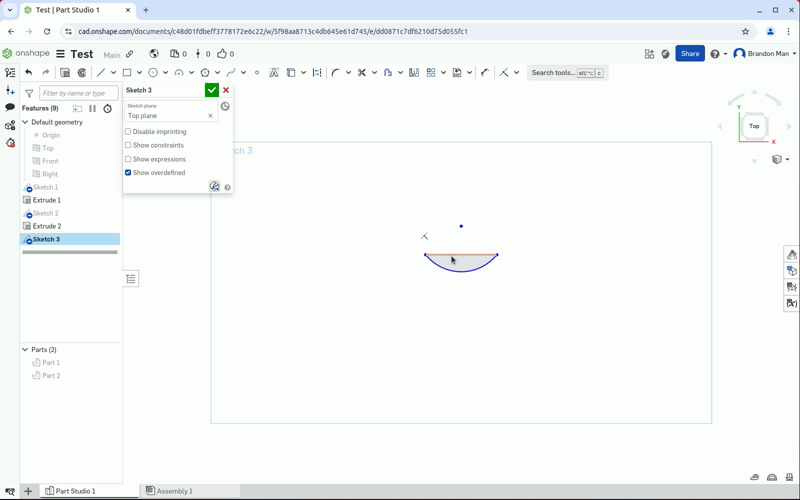
scroll(6)
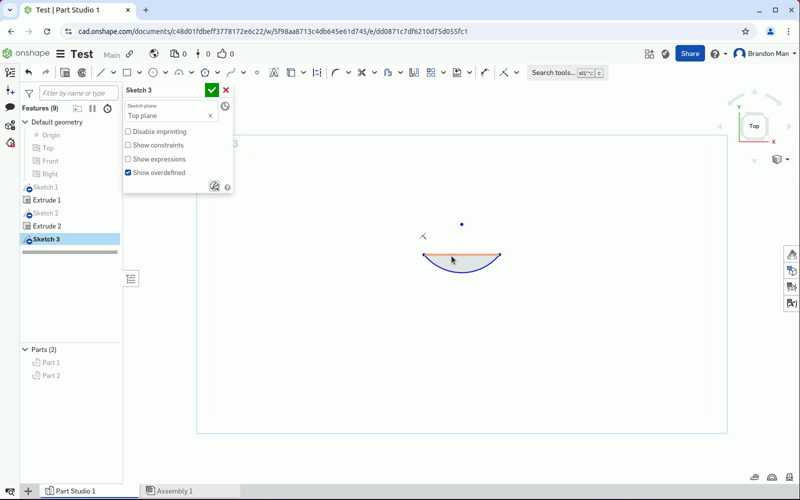
scroll(6)
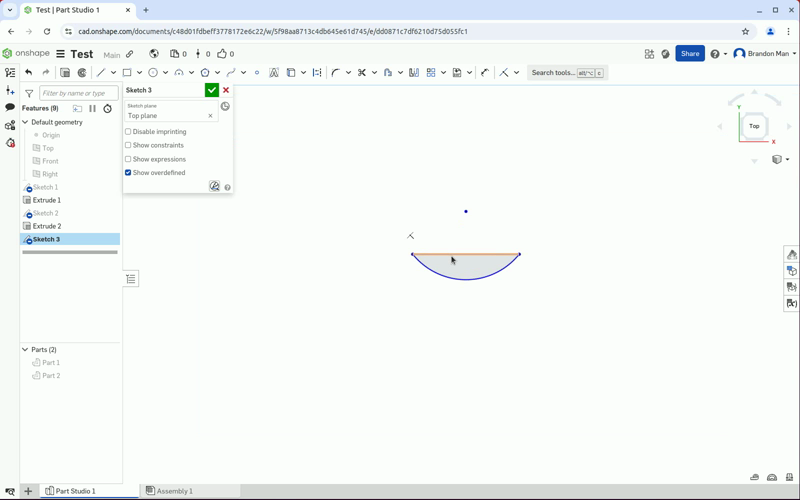
scroll(6)
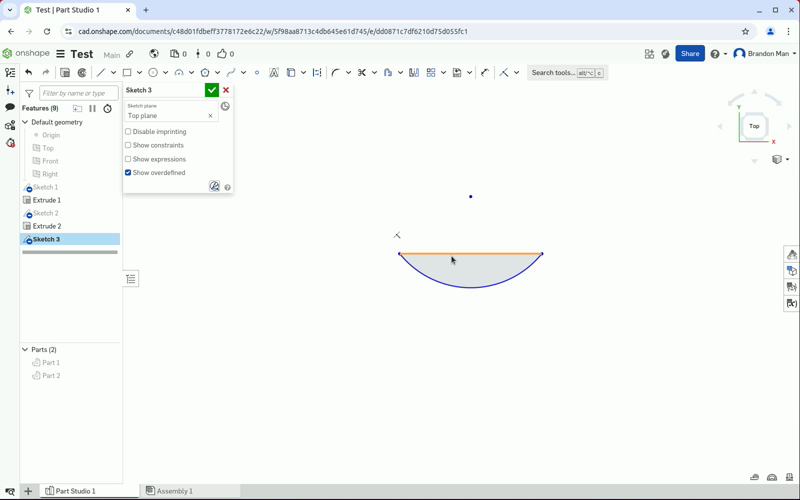
scroll(6)
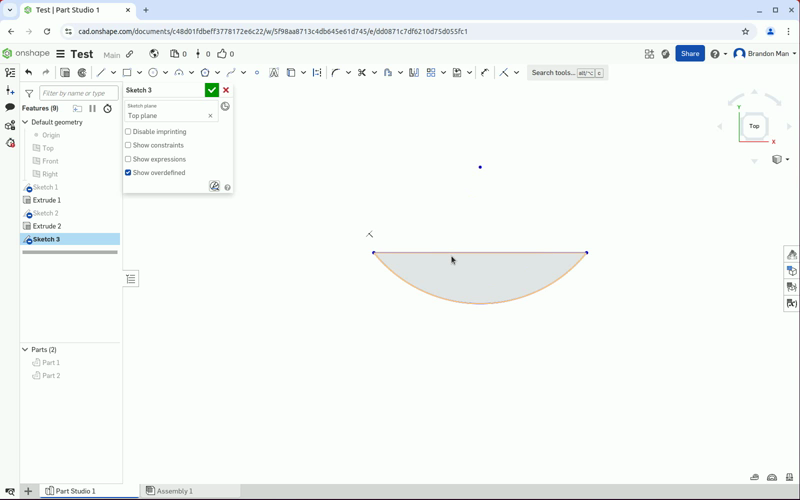
scroll(6)
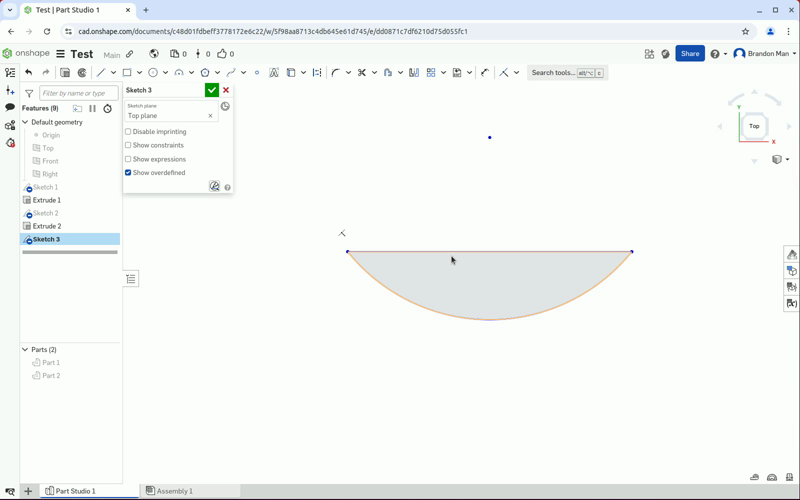
scroll(6)
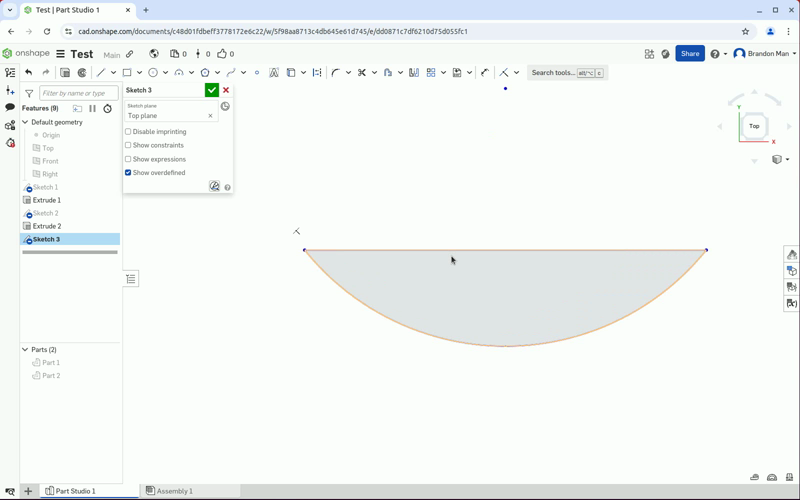
scroll(6)
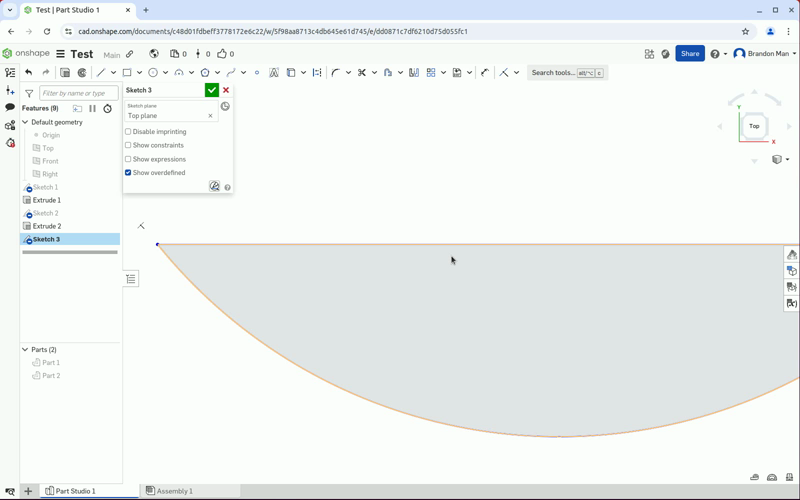
click(451, 255)
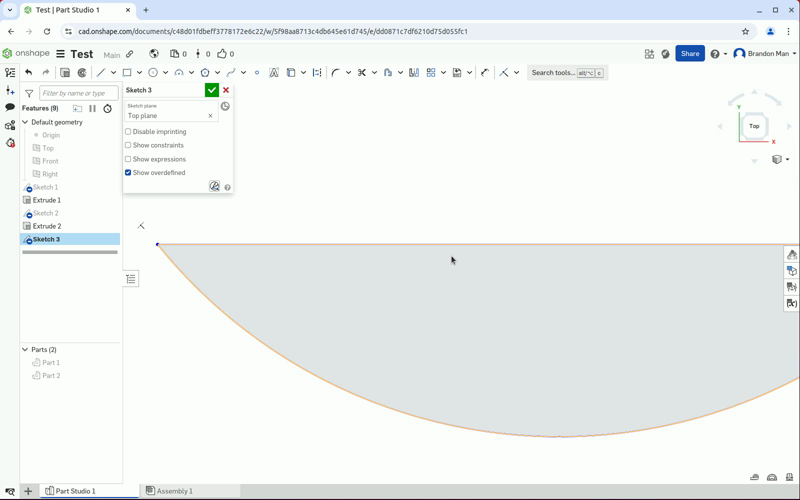
scroll(-6)
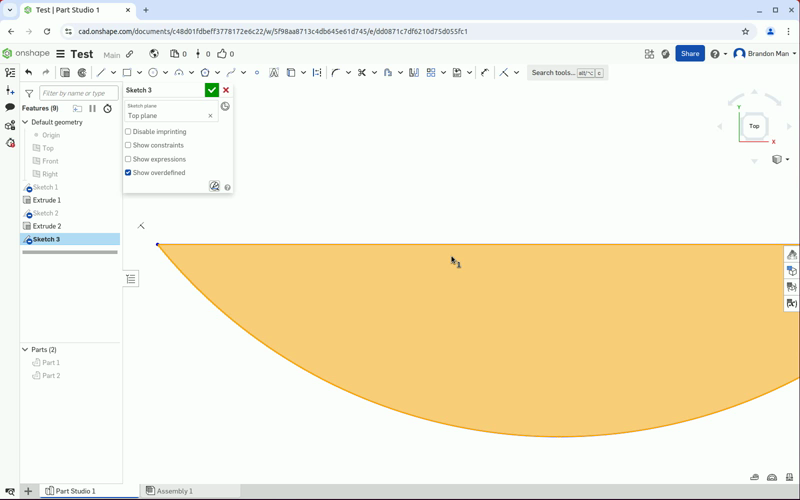
scroll(-6)
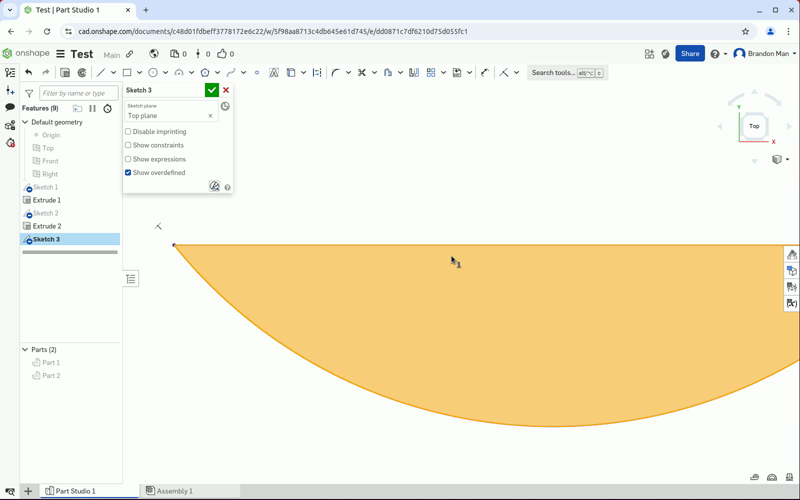
scroll(-6)
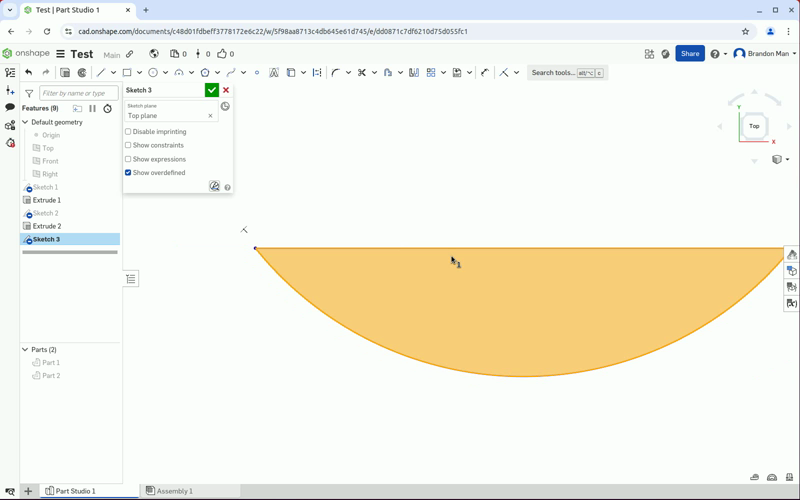
scroll(-6)
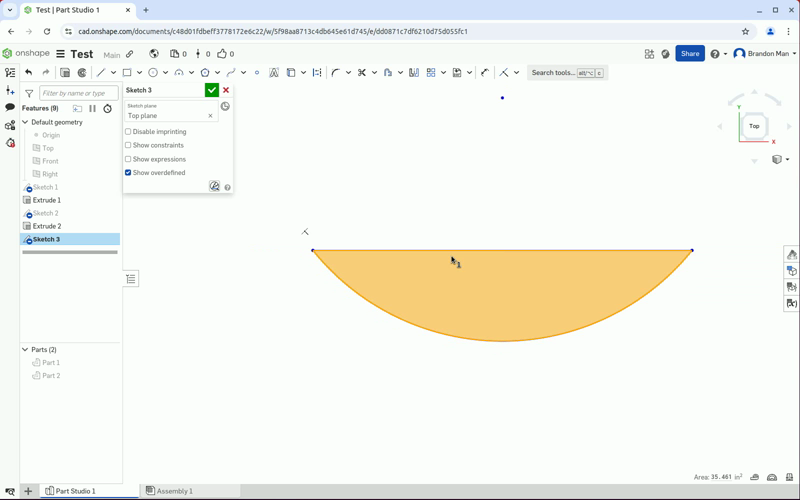
scroll(-6)
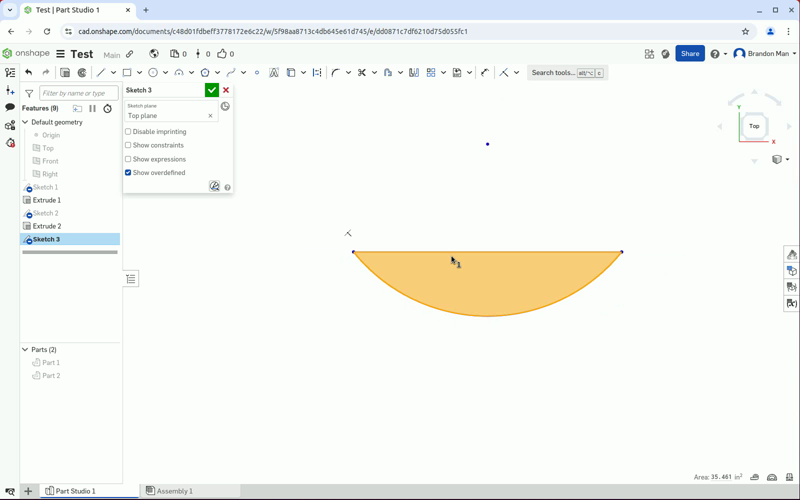
scroll(-6)
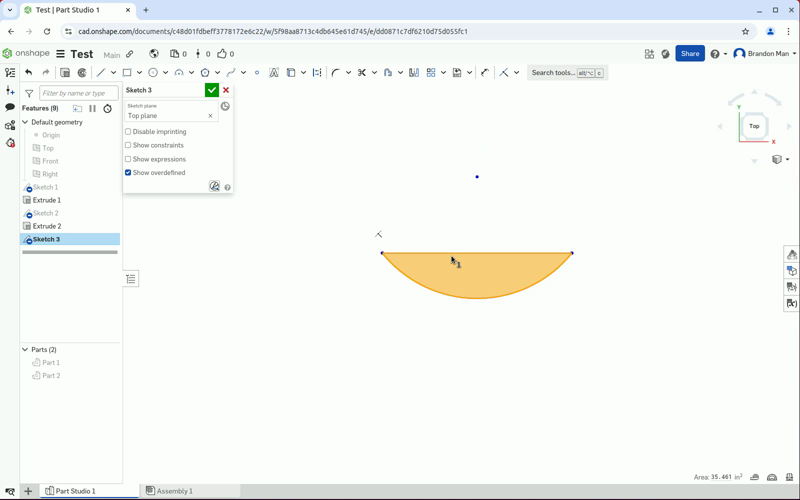
scroll(-6)
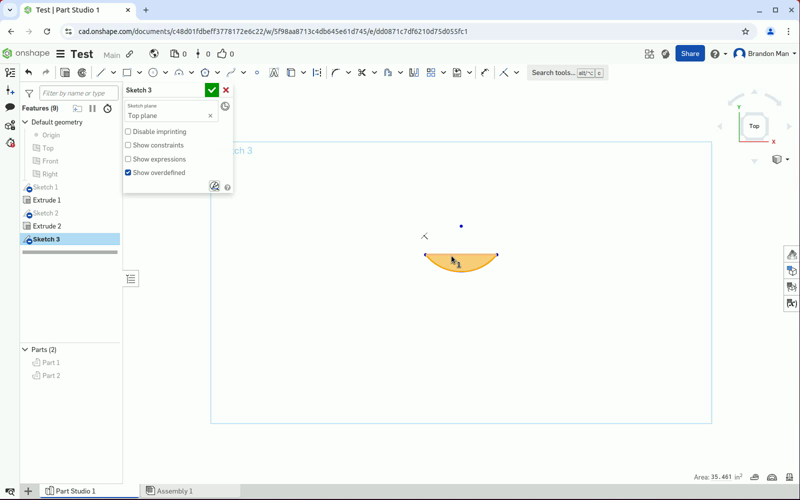
mouse_move(73, 352)
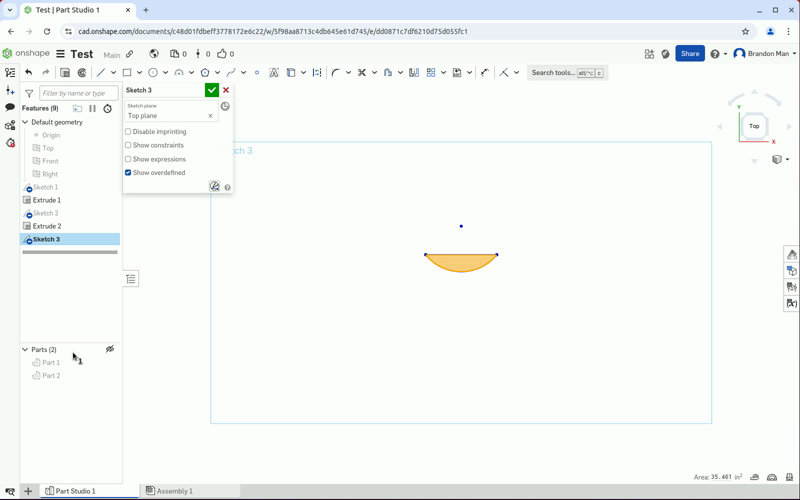
key(shift+y)
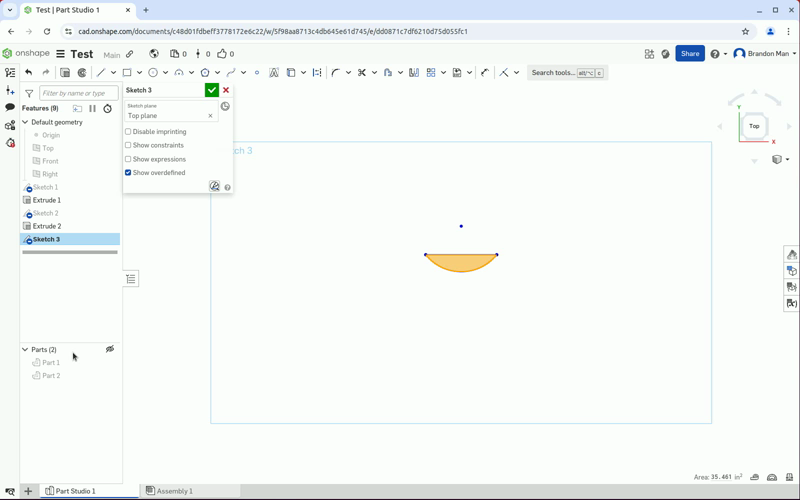
key(shift+e)
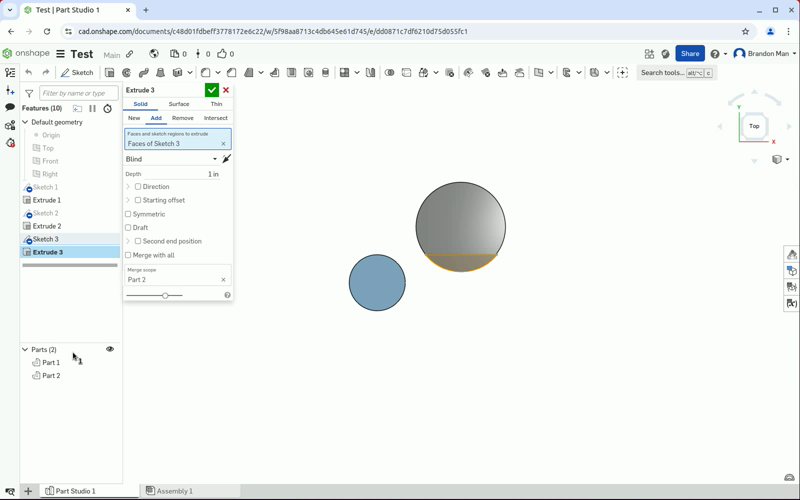
mouse_move(143, 106)
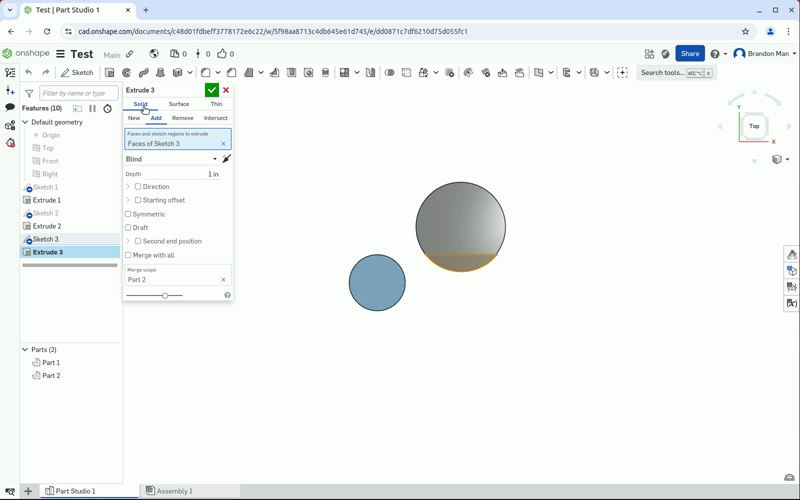
click(143, 106)
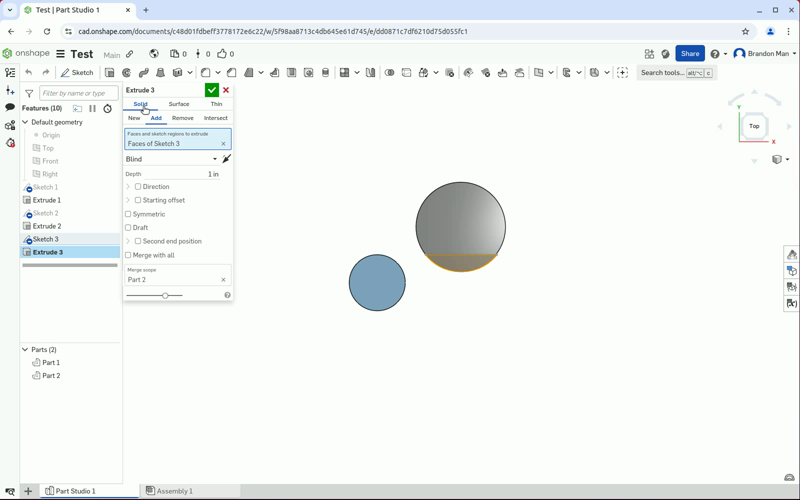
mouse_move(137, 120)
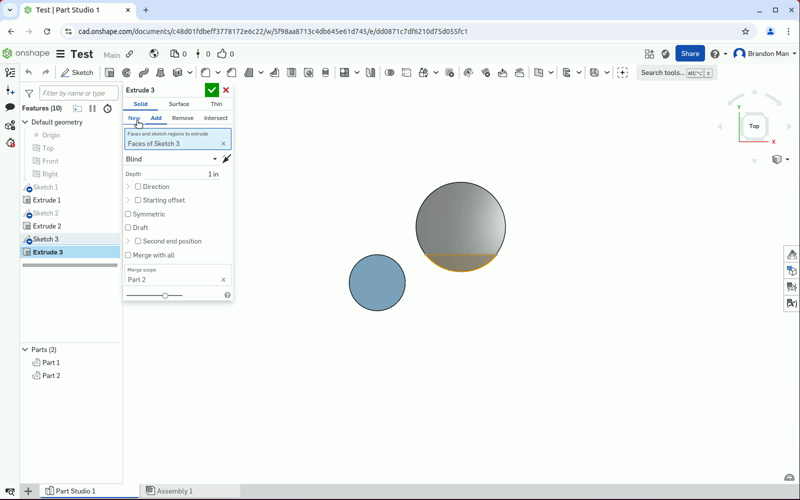
click(137, 120)
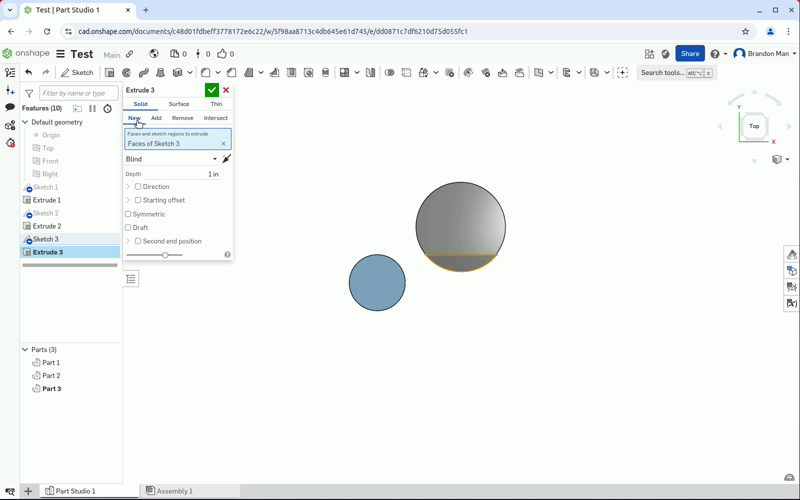
key(tab, 4)
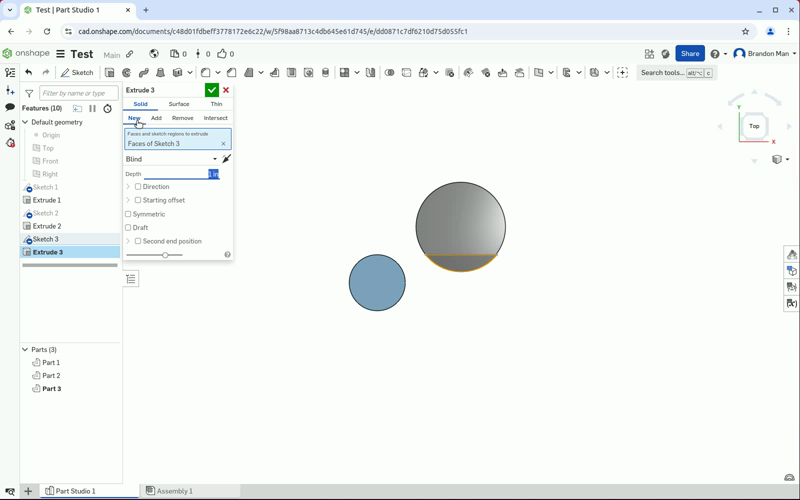
text(9.147)
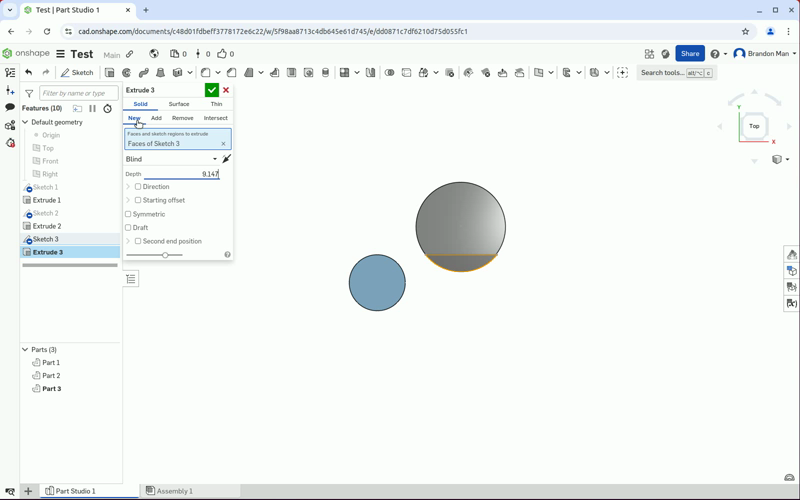
key(enter)
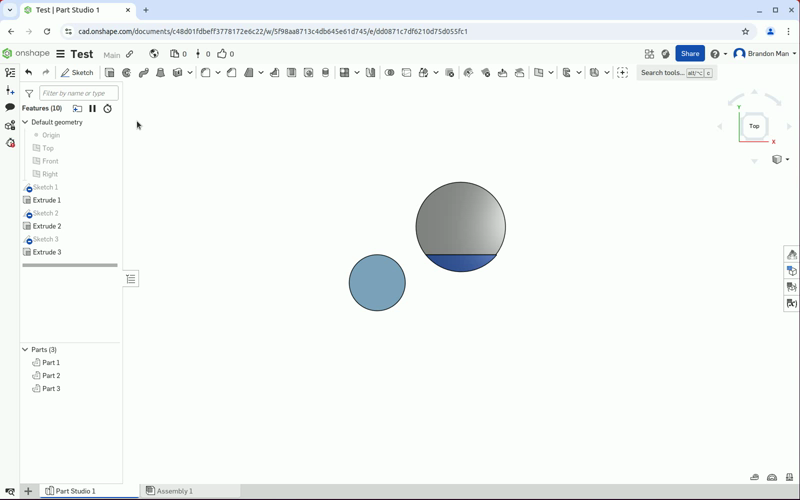
key(shift+h)
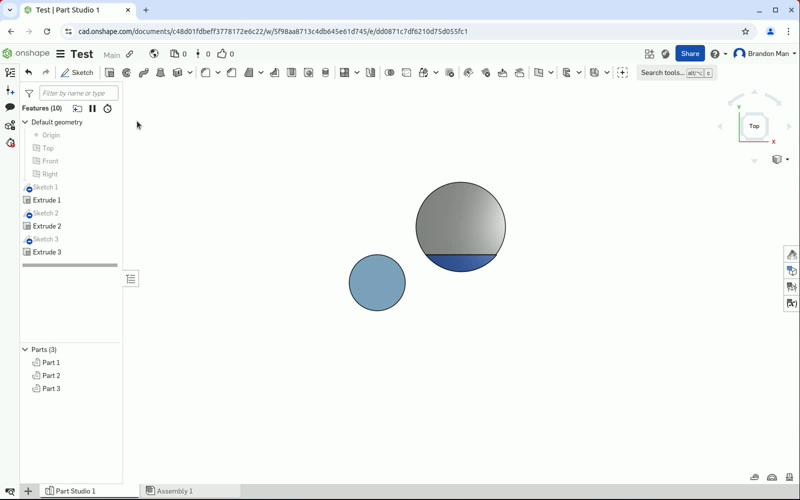
key(shift+h)
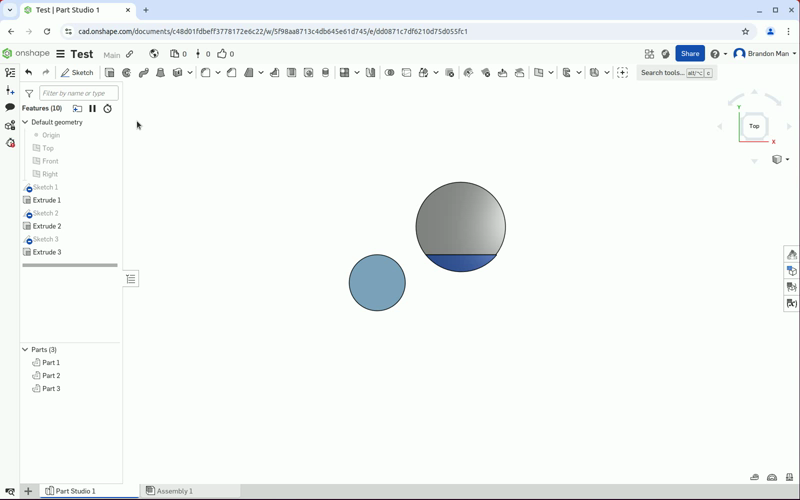
mouse_move(73, 189)
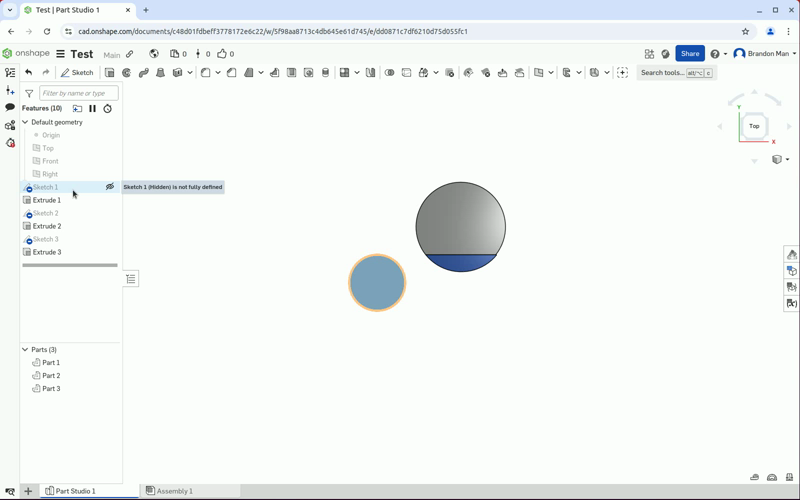
click(73, 189)
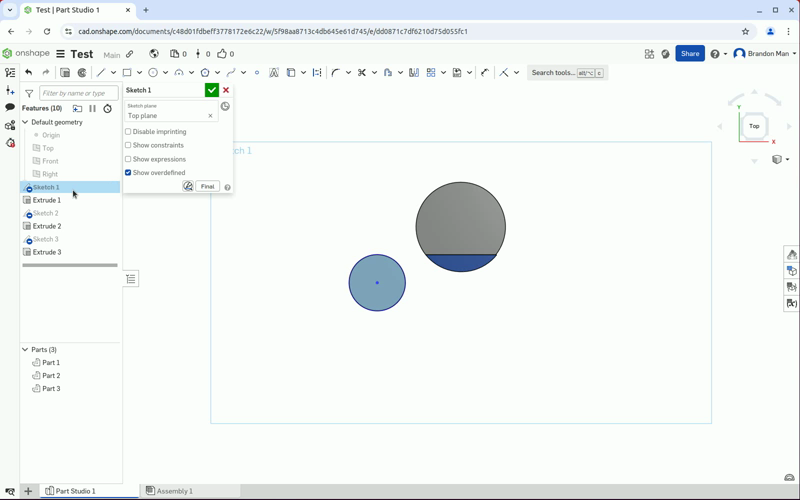
mouse_move(229, 92)
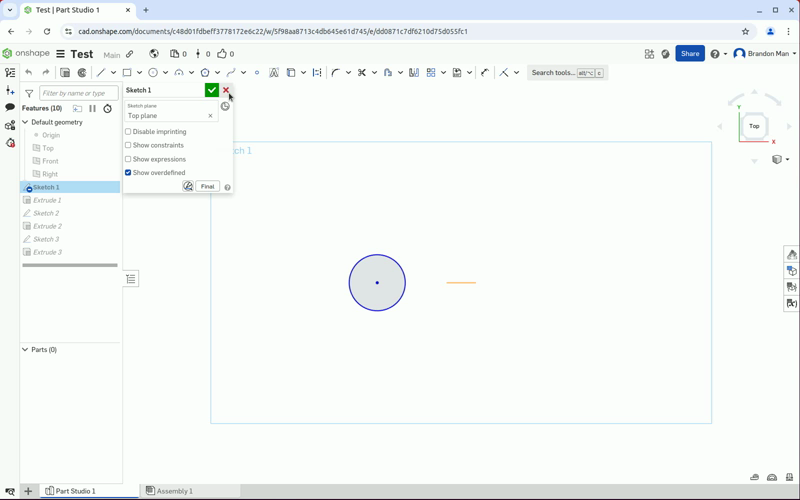
click(229, 92)
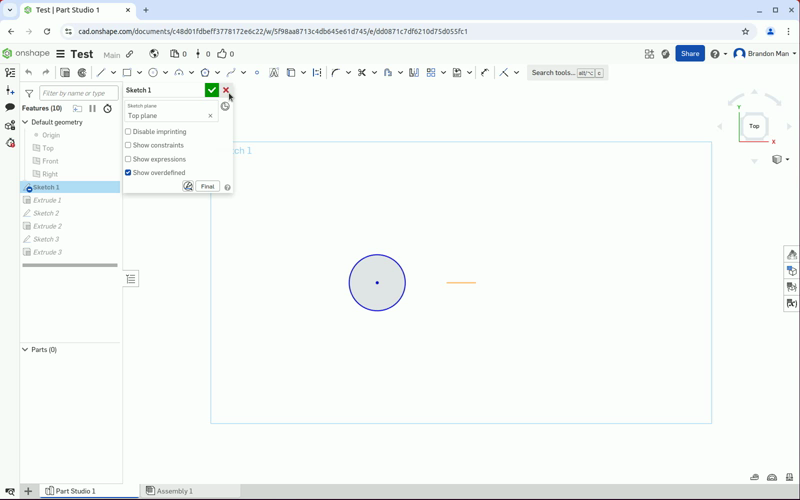
key(shift+s)
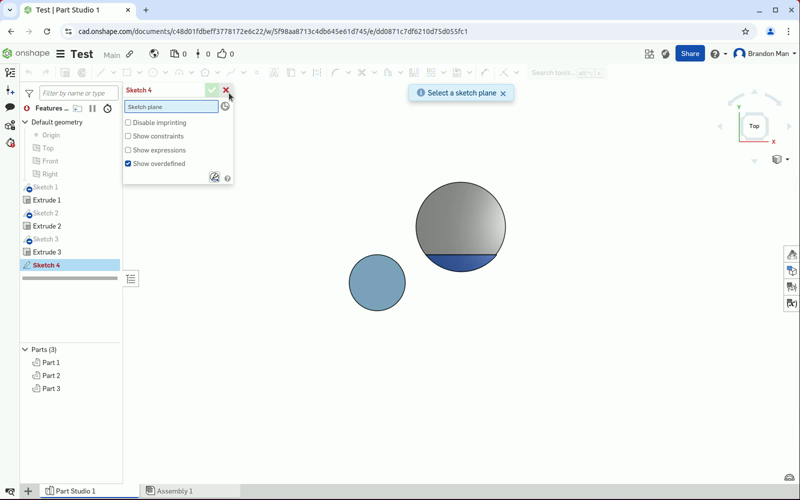
mouse_move(73, 150)
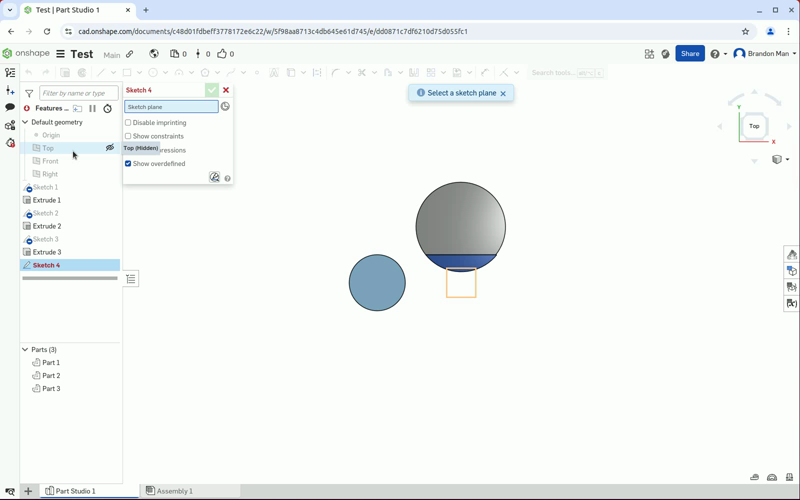
click(73, 150)
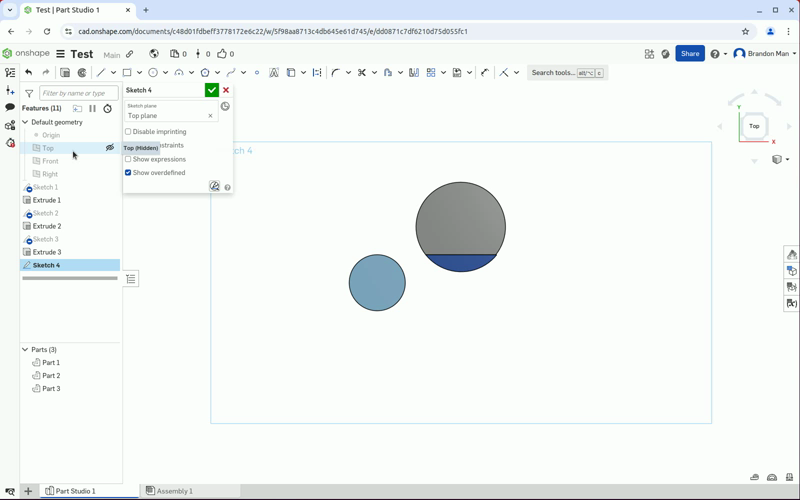
mouse_move(73, 352)
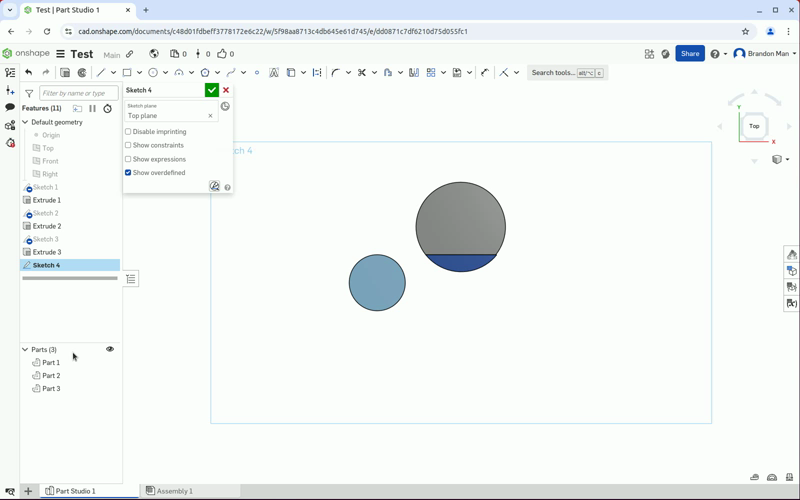
key(y)
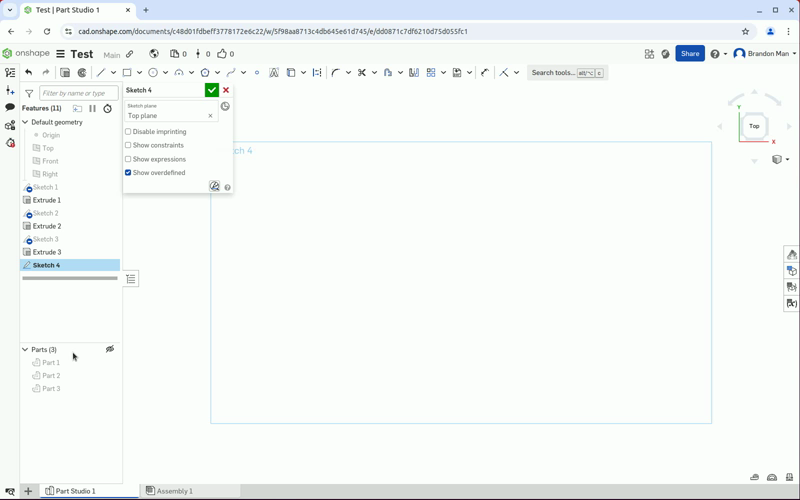
key(c)
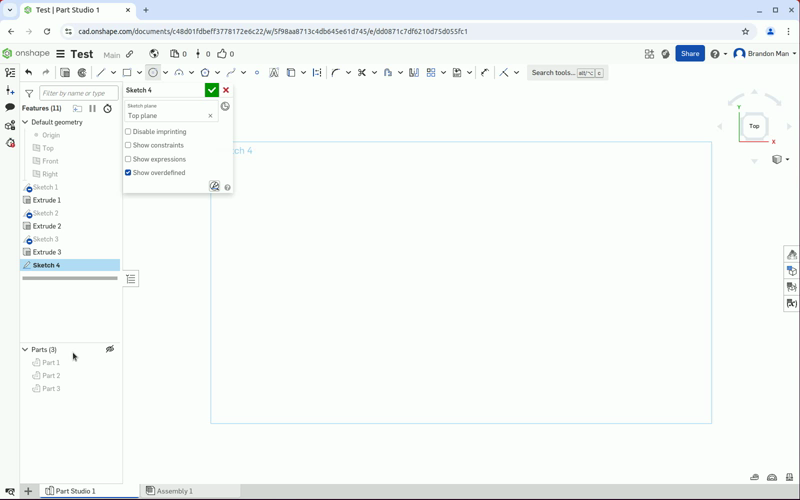
key_down(shift)
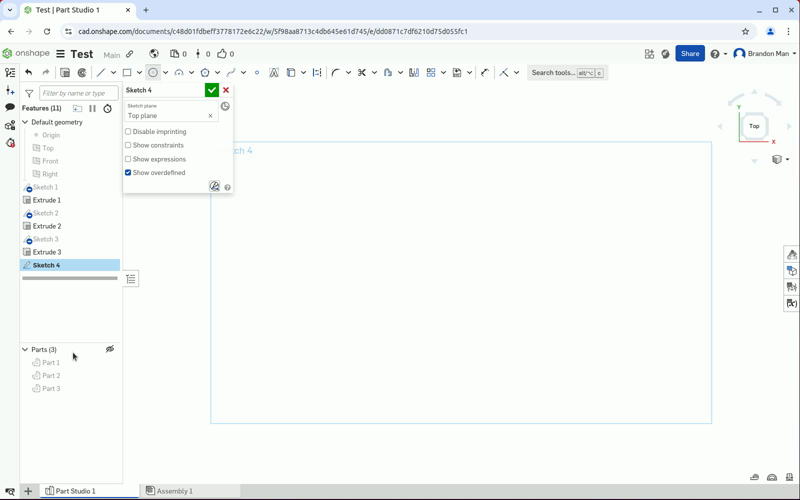
mouse_move(545, 282)
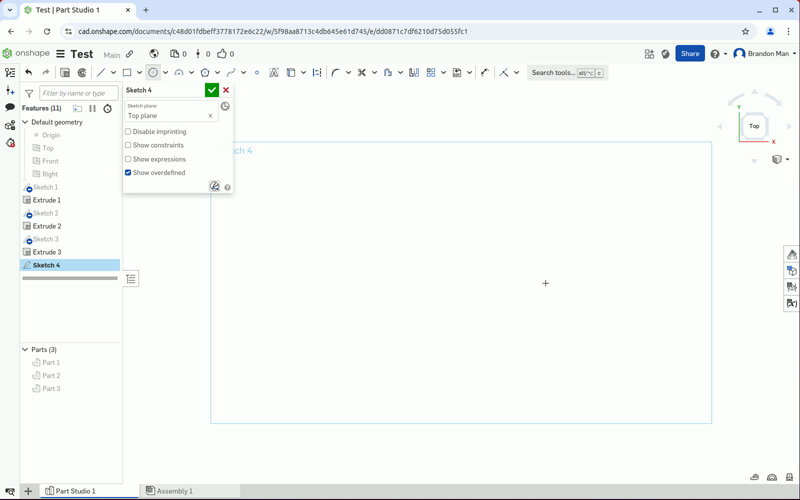
click(545, 282)
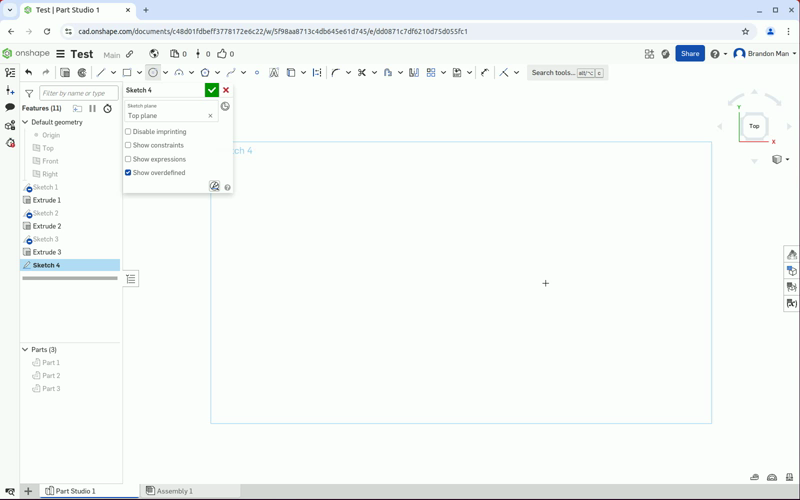
key_up(shift)
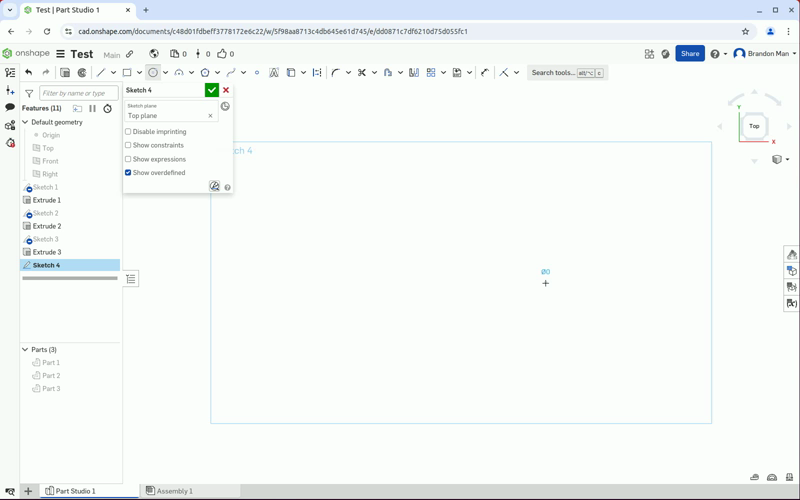
mouse_move(573, 282)
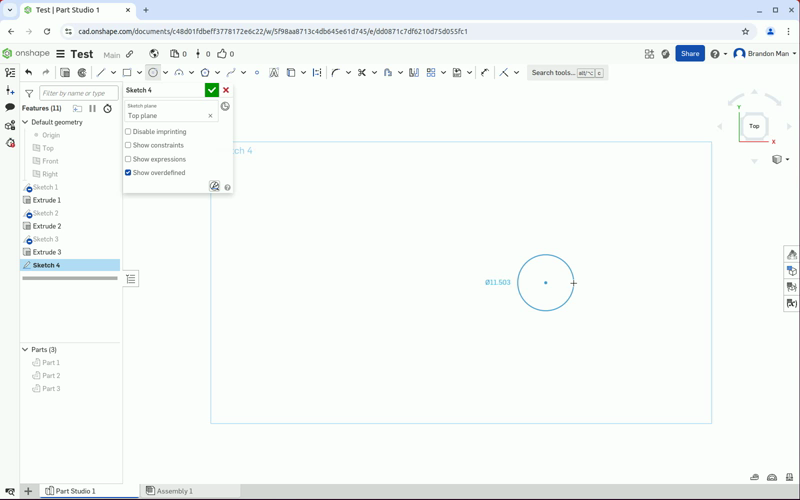
click(573, 282)
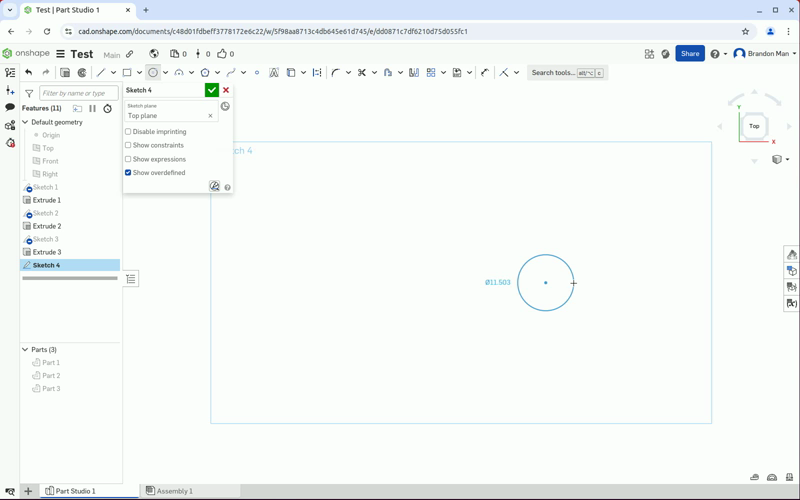
key(esc)
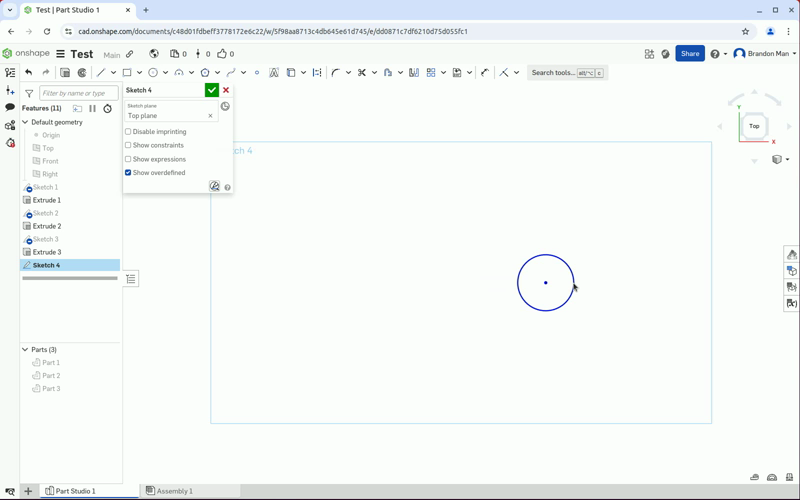
mouse_move(558, 290)
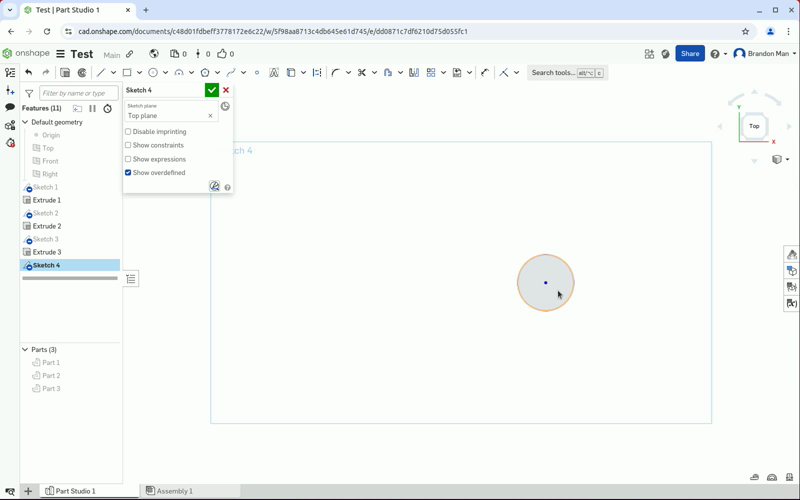
click(558, 290)
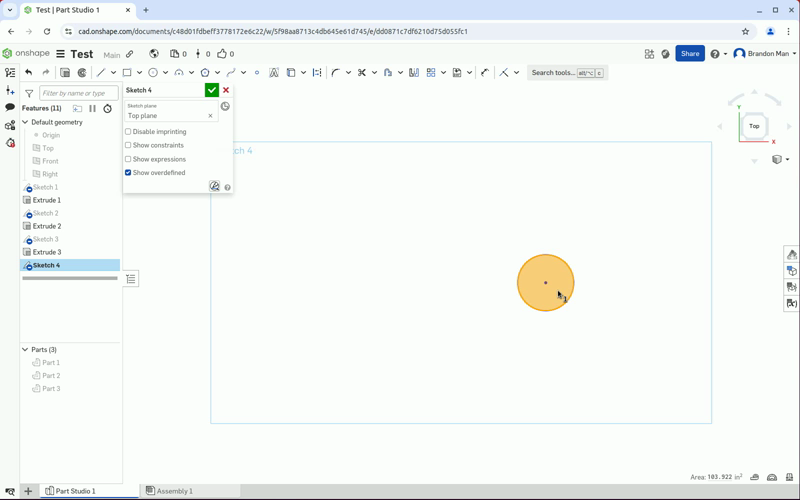
mouse_move(73, 352)
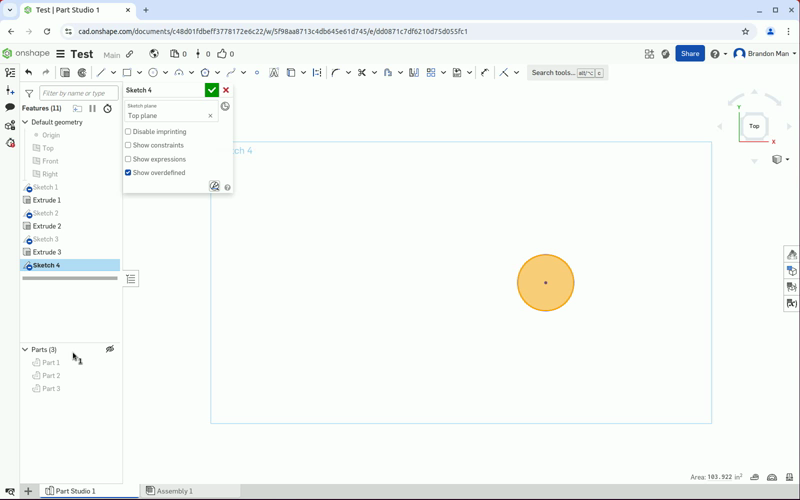
key(shift+y)
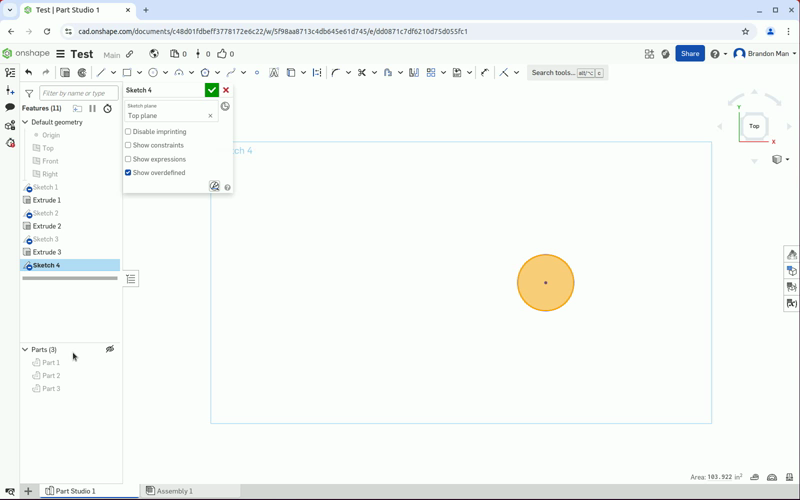
key(shift+e)
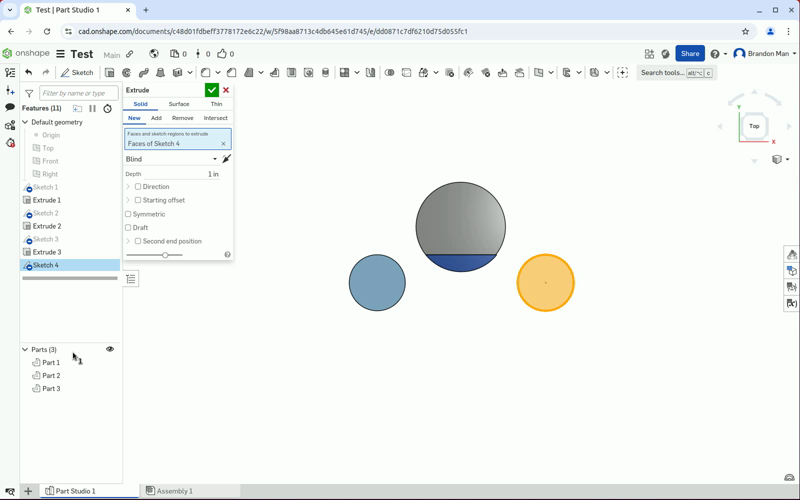
mouse_move(143, 106)
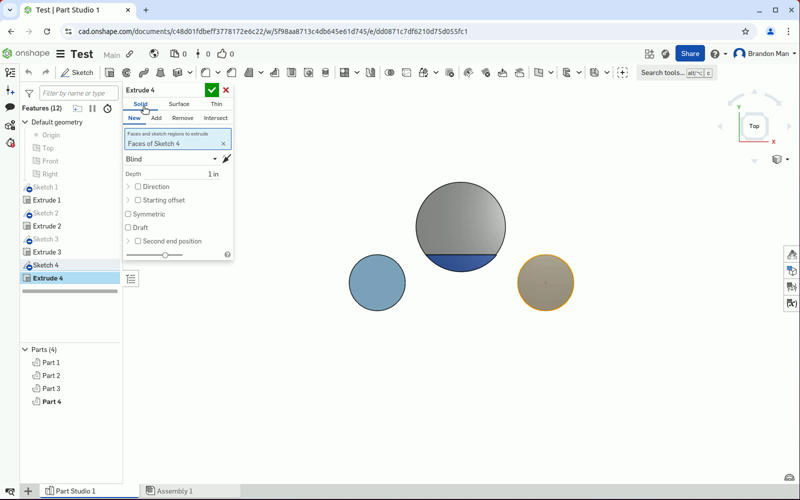
click(143, 106)
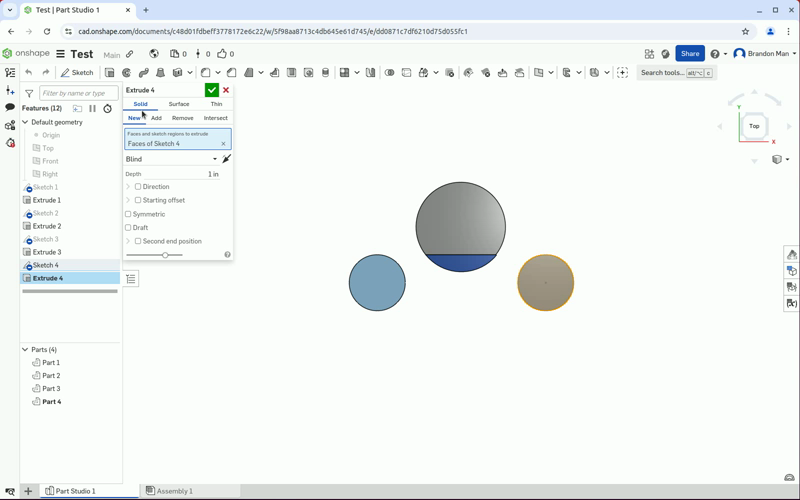
mouse_move(137, 120)
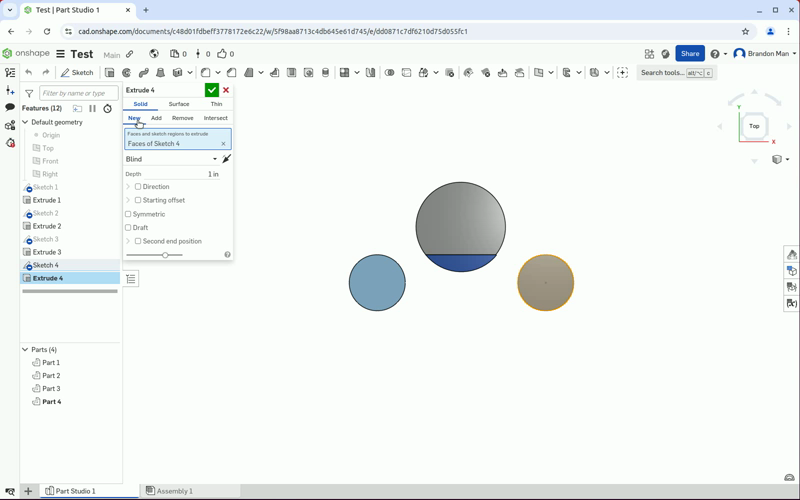
click(137, 120)
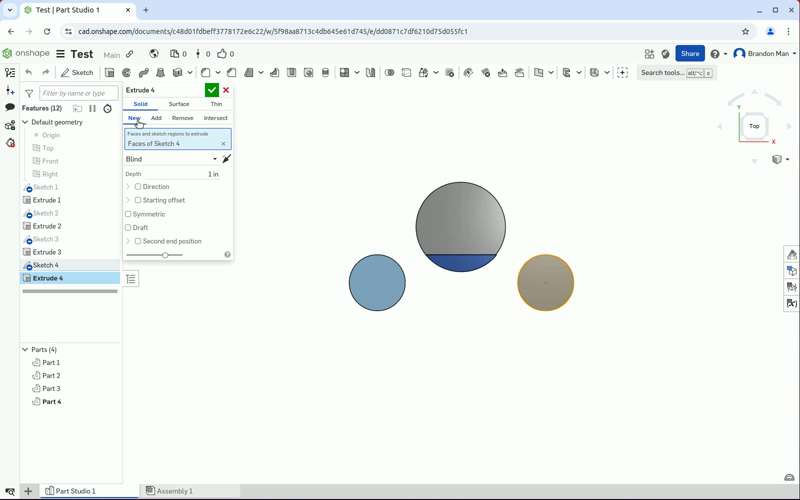
key(tab, 4)
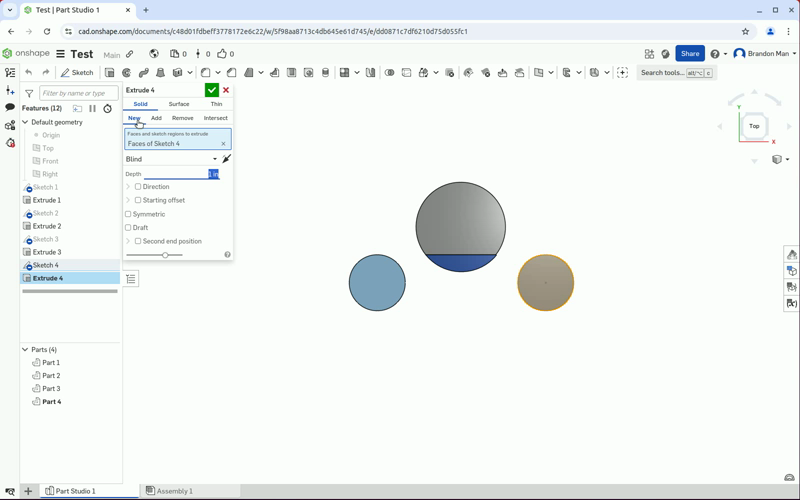
text(9.147)
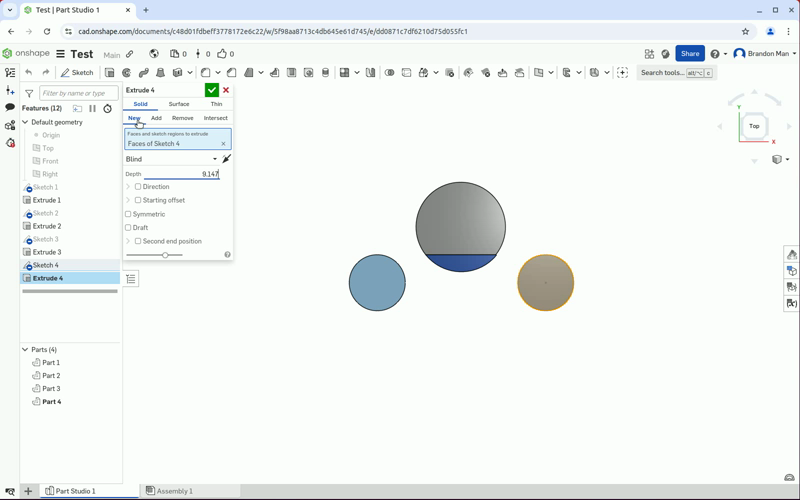
key(enter)
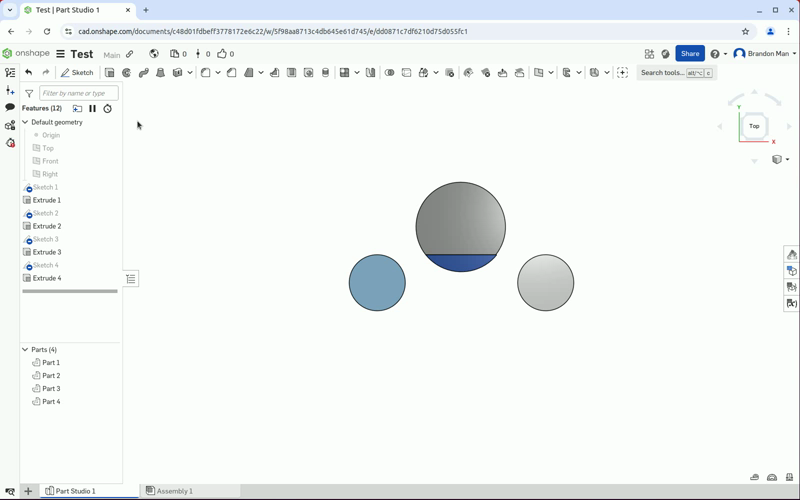
key(shift+h)
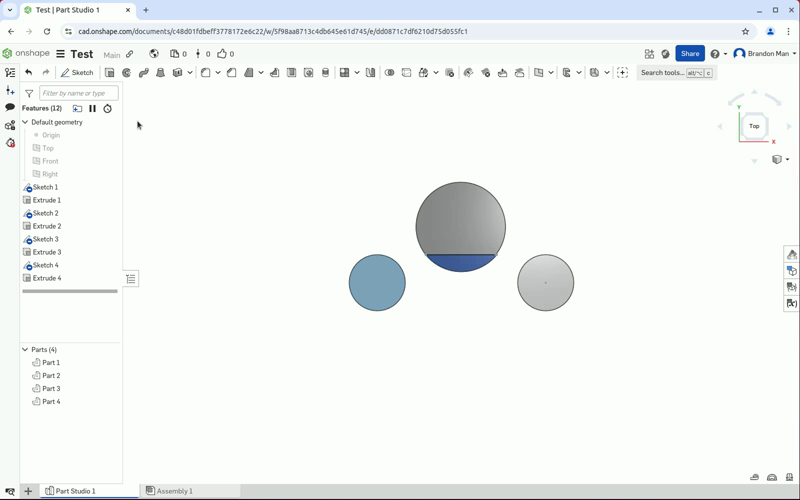
key(shift+h)
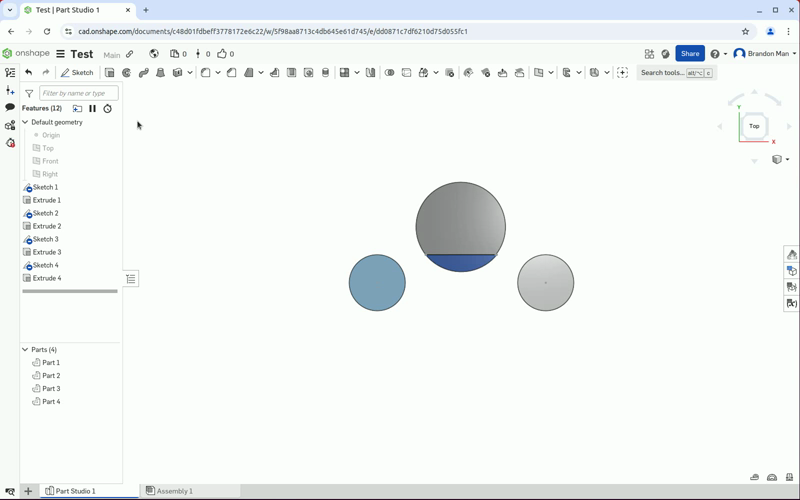
key(shift+7)
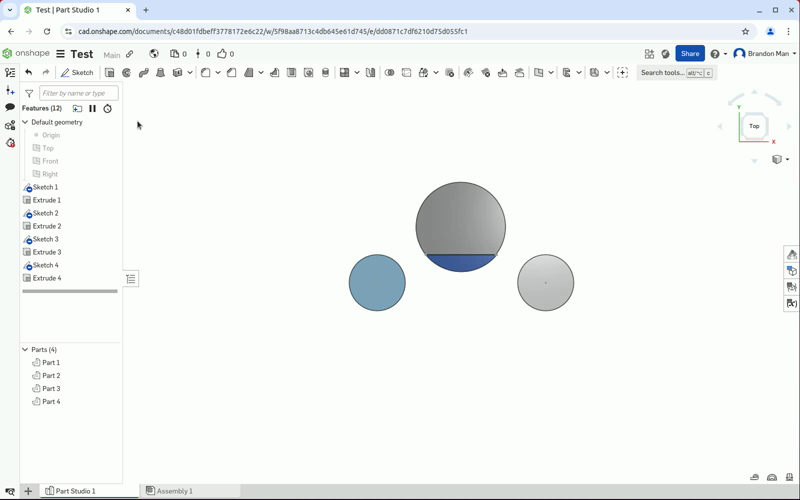
key(up, 3)
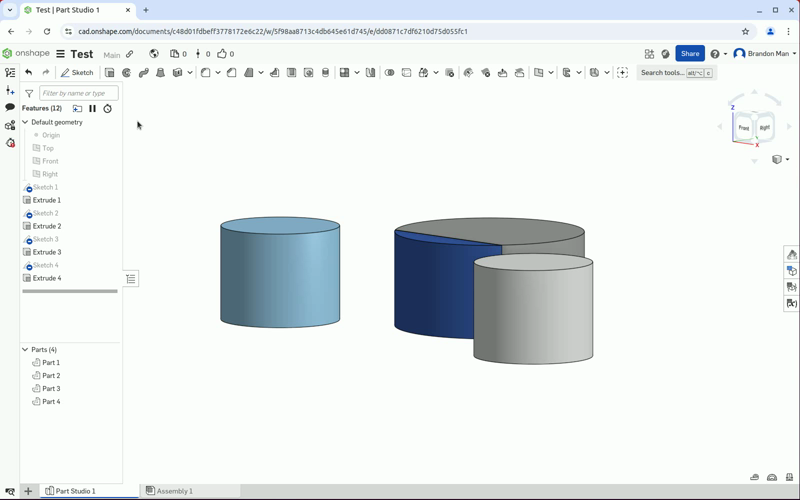
key(left, 3)
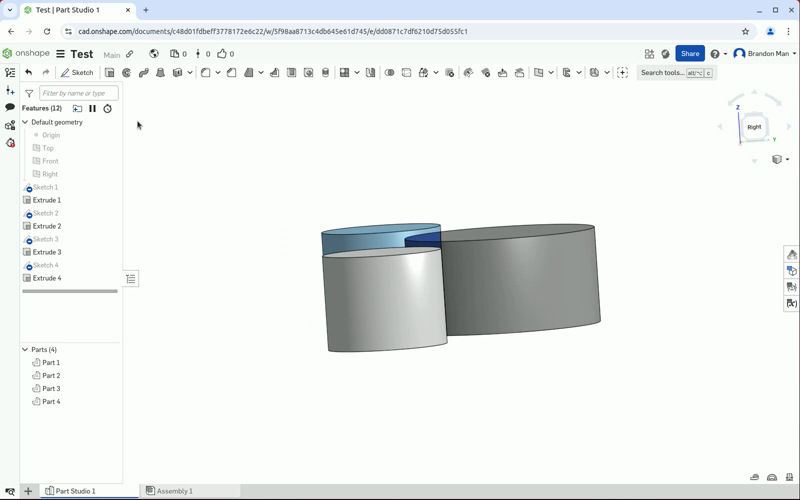
key(right, 3)
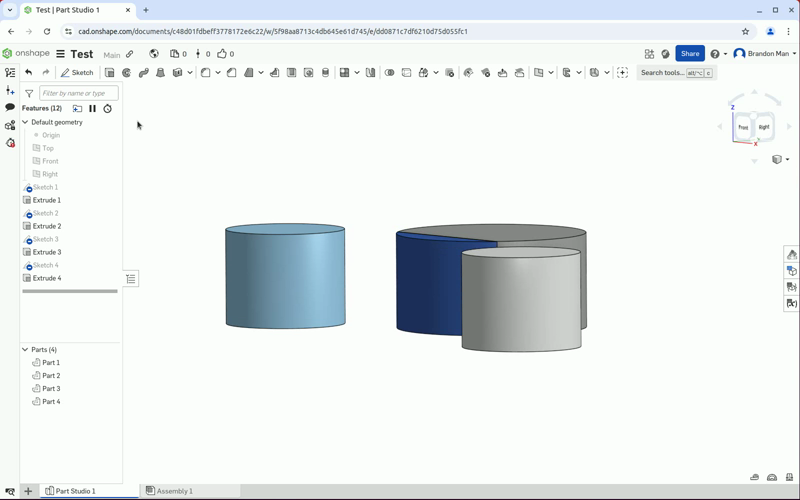
key(down, 3)
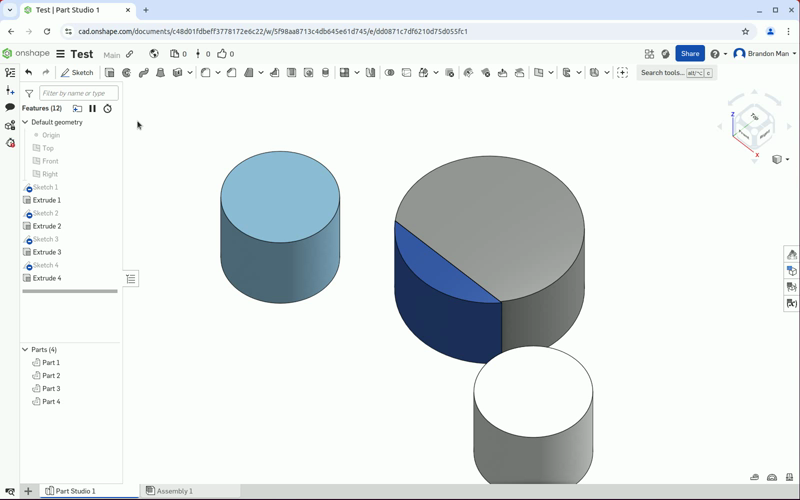
mouse_move(73, 189)
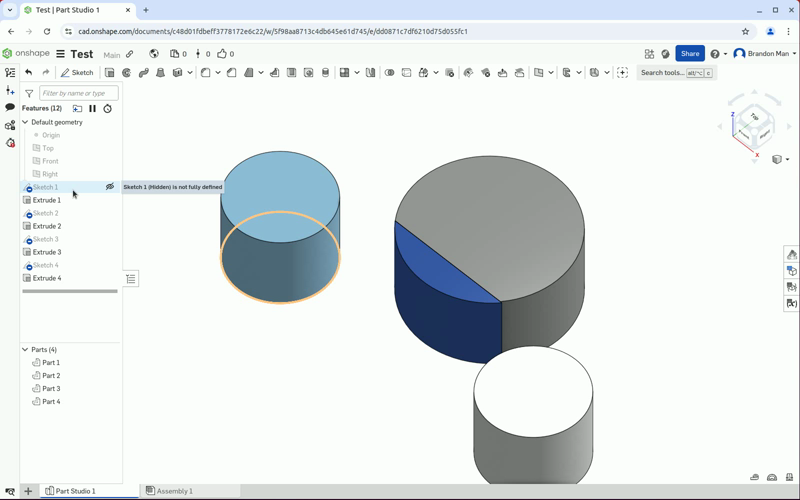
click(73, 189)